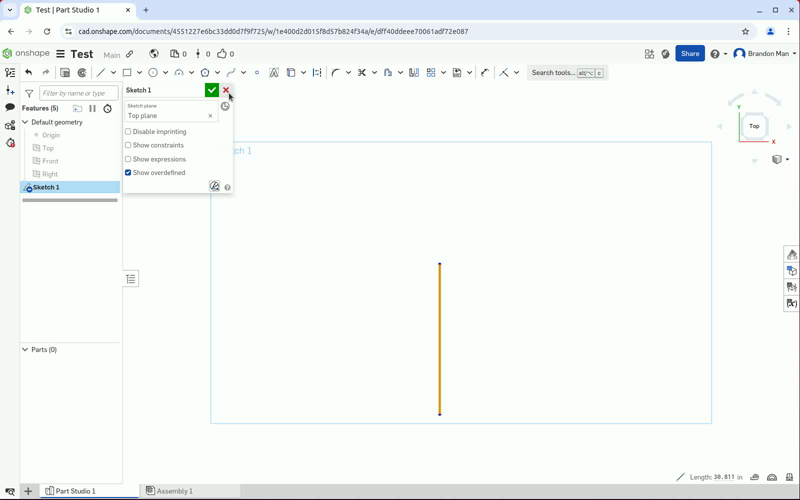
key(shift+h)
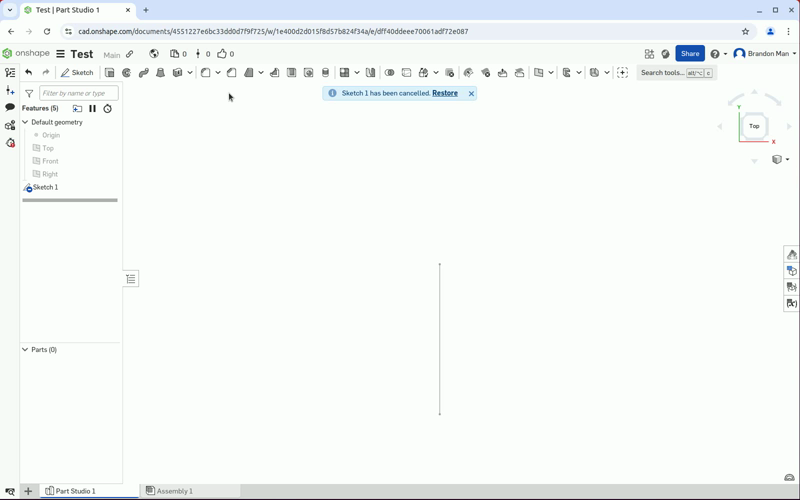
mouse_move(73, 352)
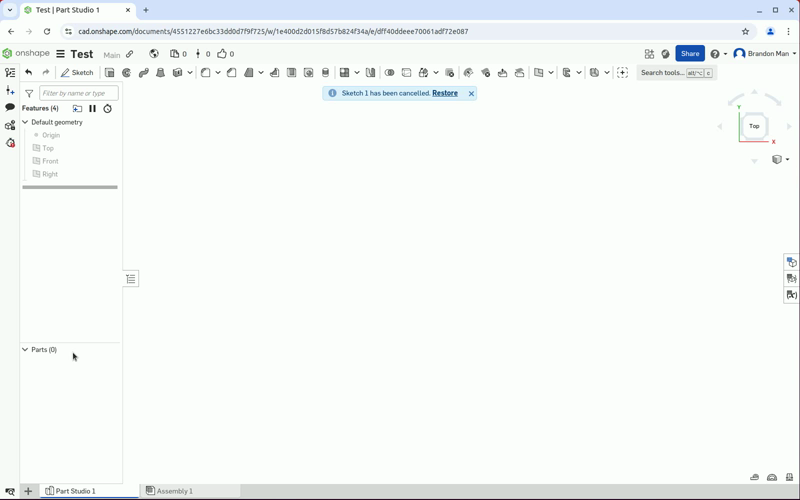
key(y)
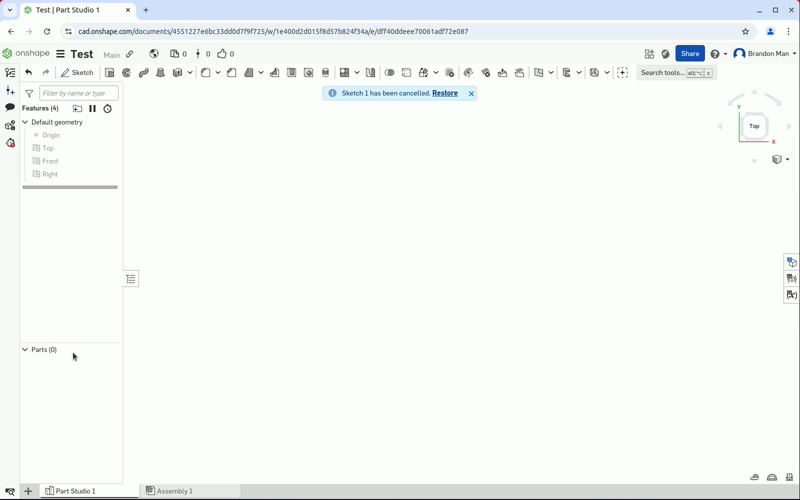
key(shift+p)
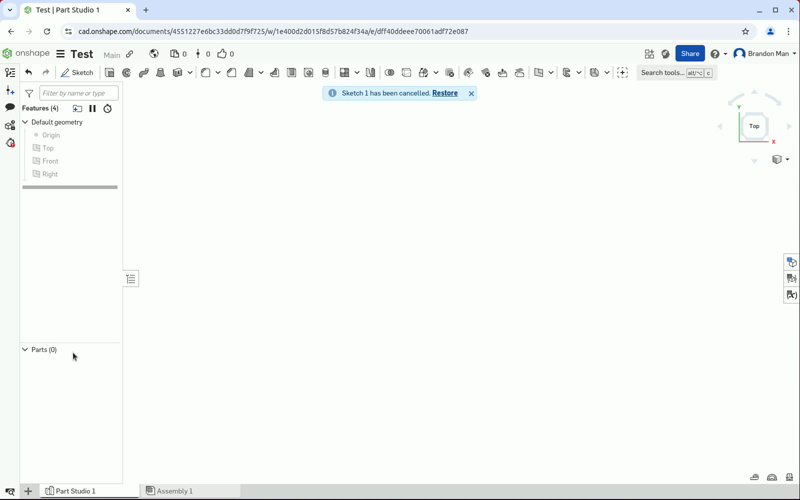
key(space)
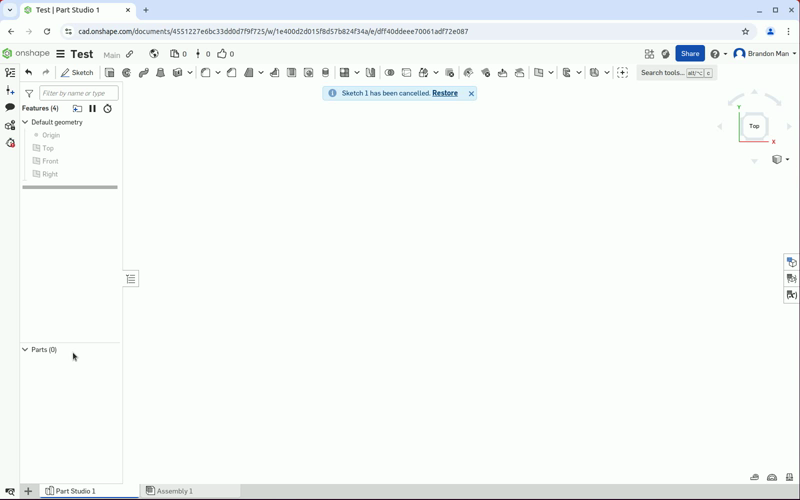
key_down(shift)
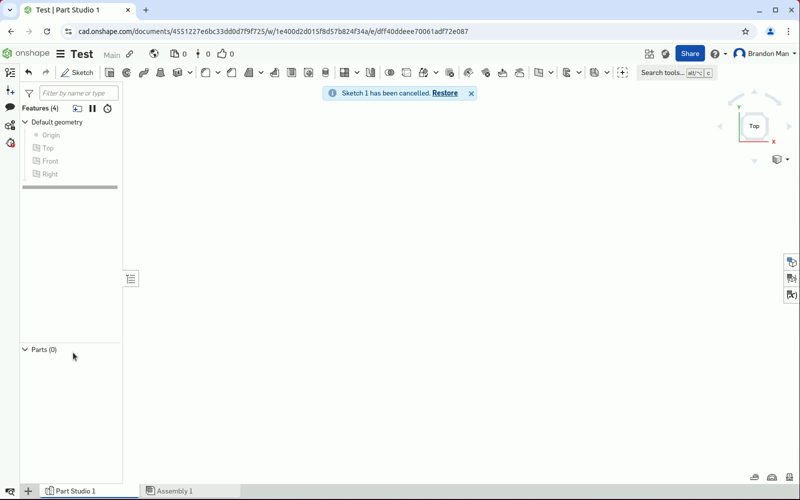
key(up)
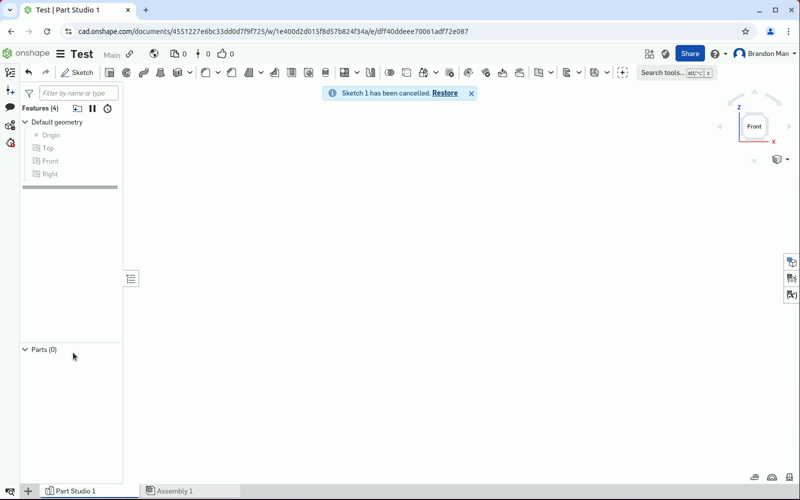
key_up(shift)
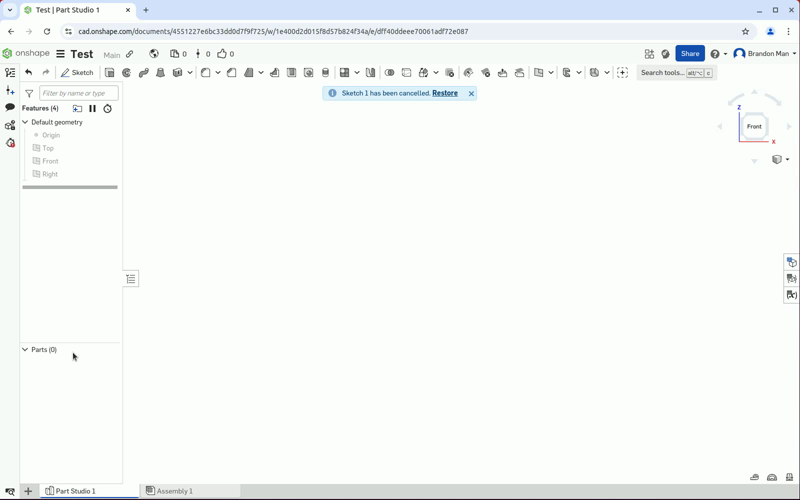
mouse_move(73, 352)
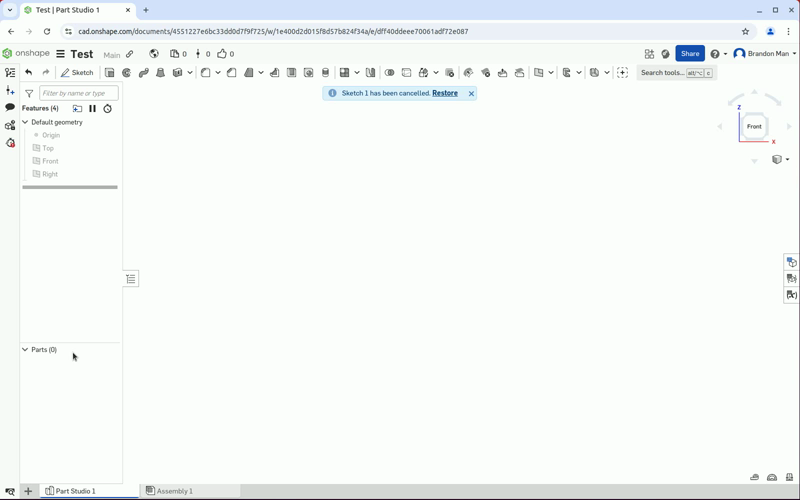
key(shift+y)
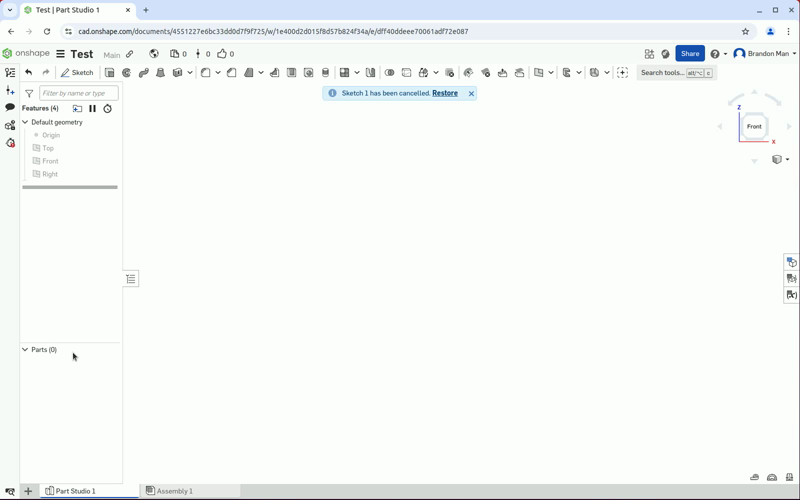
key(shift+s)
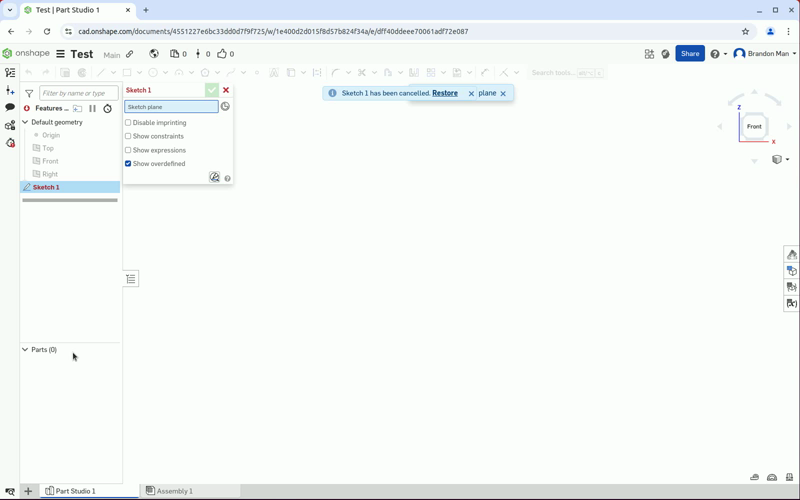
mouse_move(73, 163)
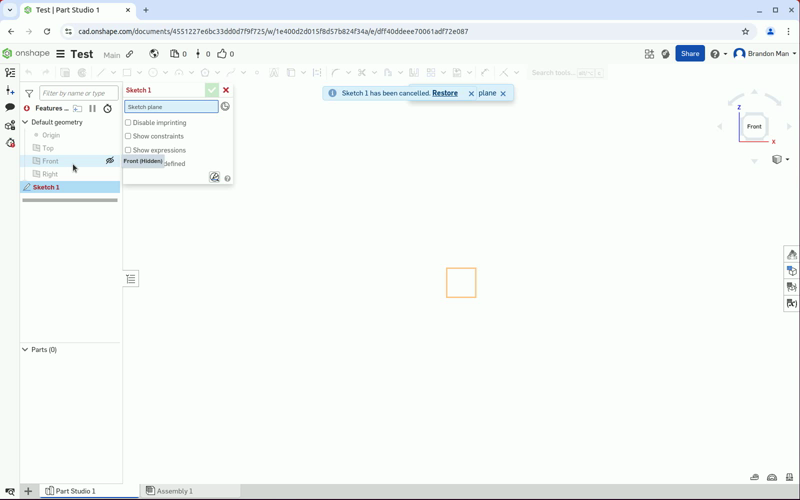
click(73, 163)
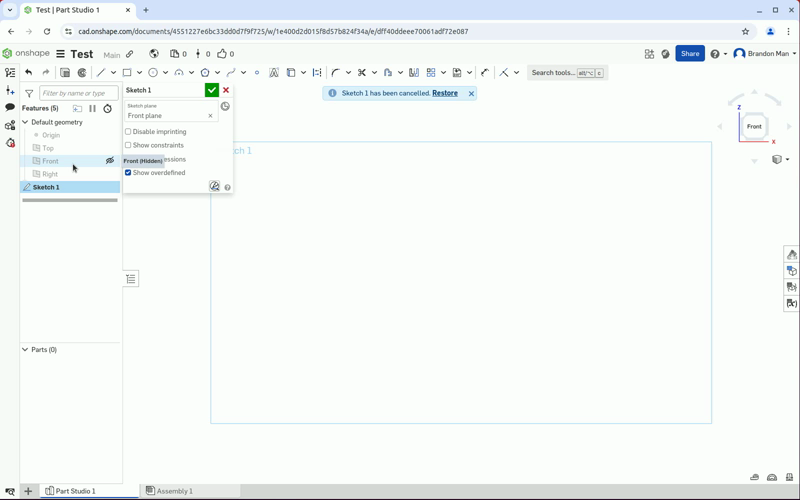
mouse_move(73, 352)
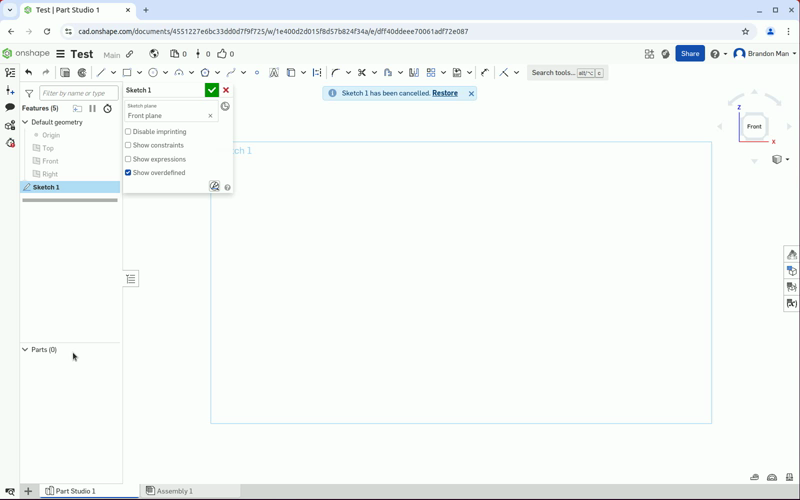
key(y)
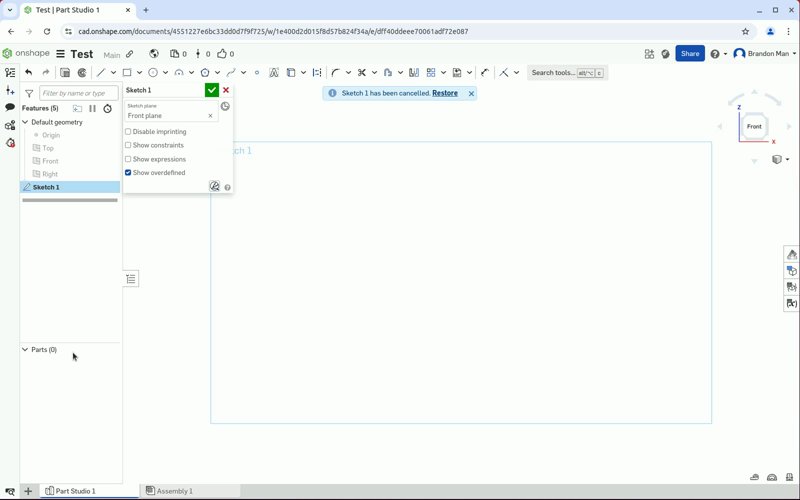
key(l)
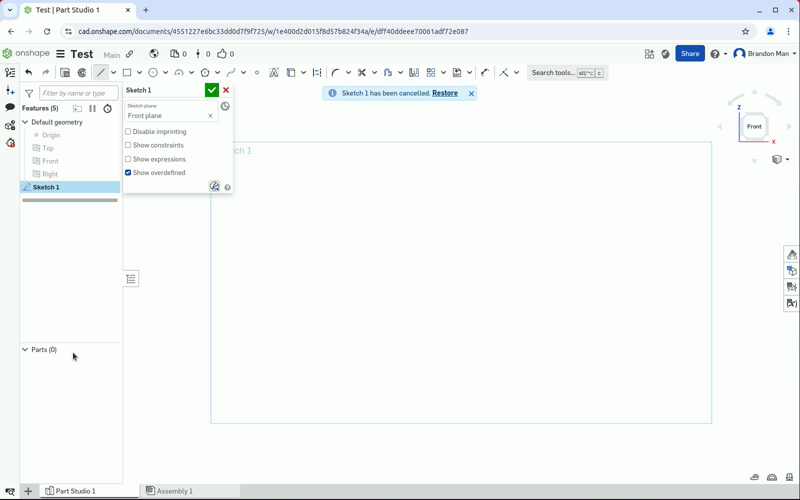
key_down(shift)
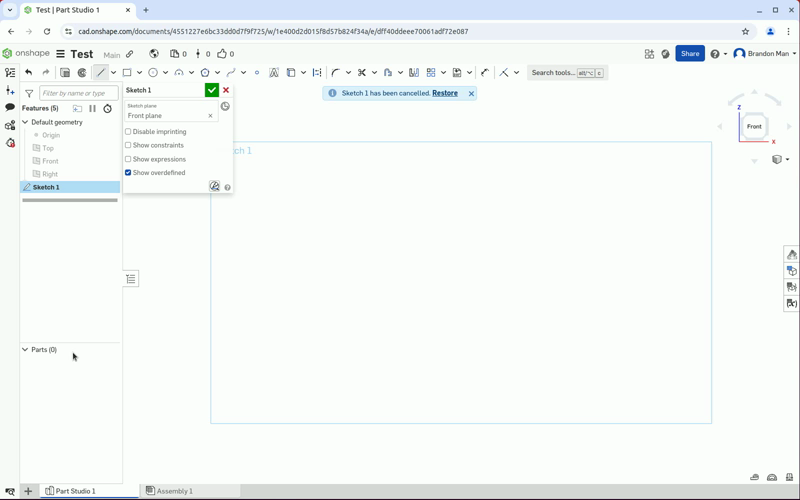
mouse_move(460, 282)
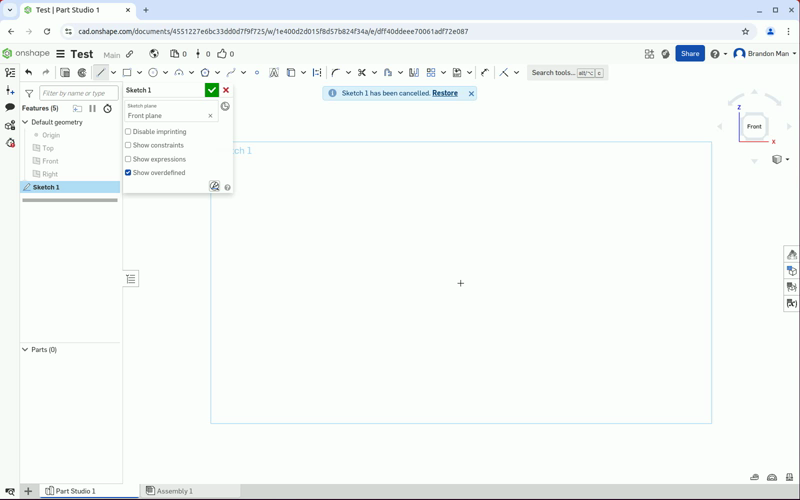
click(460, 282)
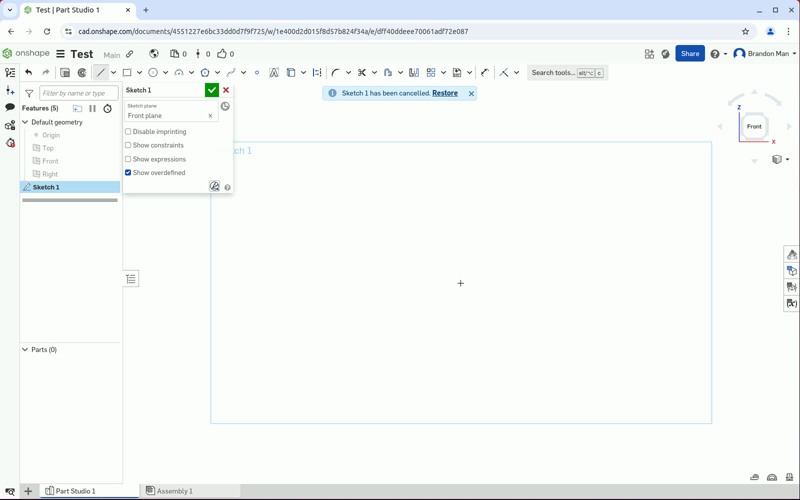
key_up(shift)
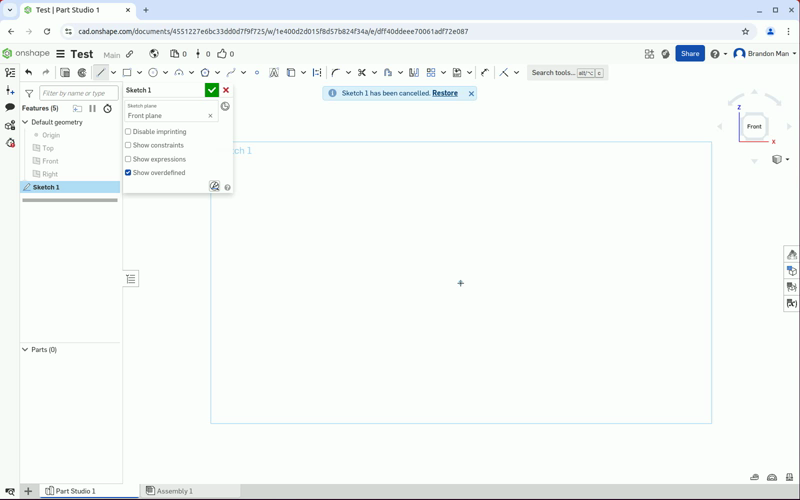
key_down(shift)
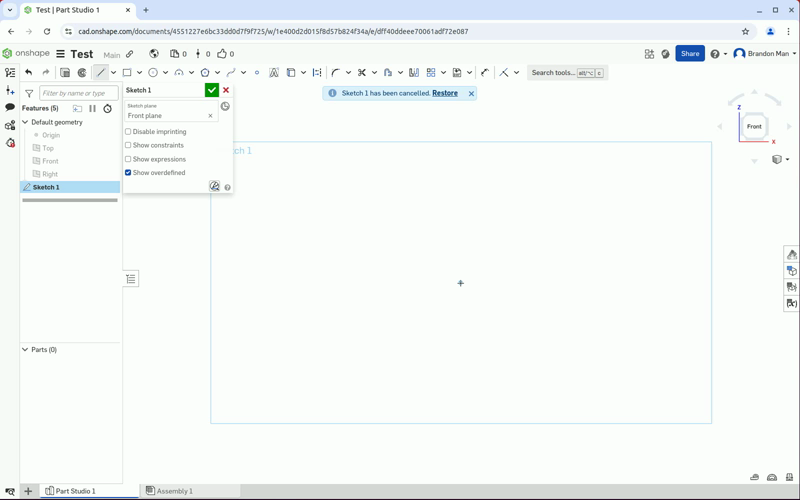
mouse_move(573, 282)
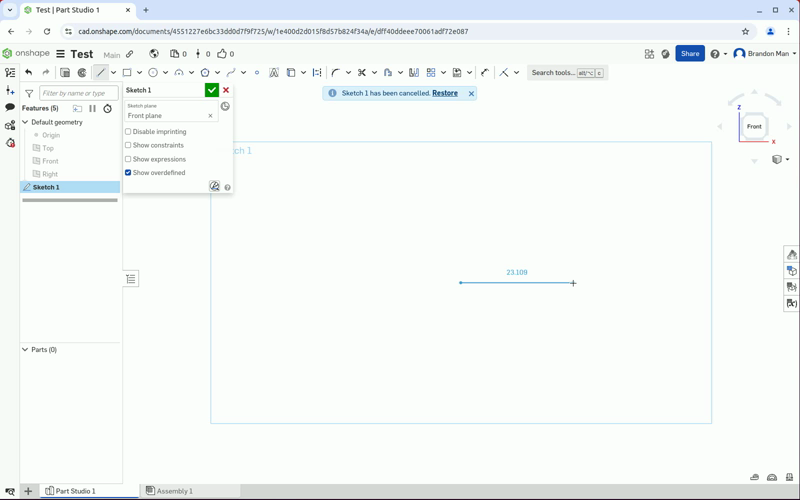
click(573, 282)
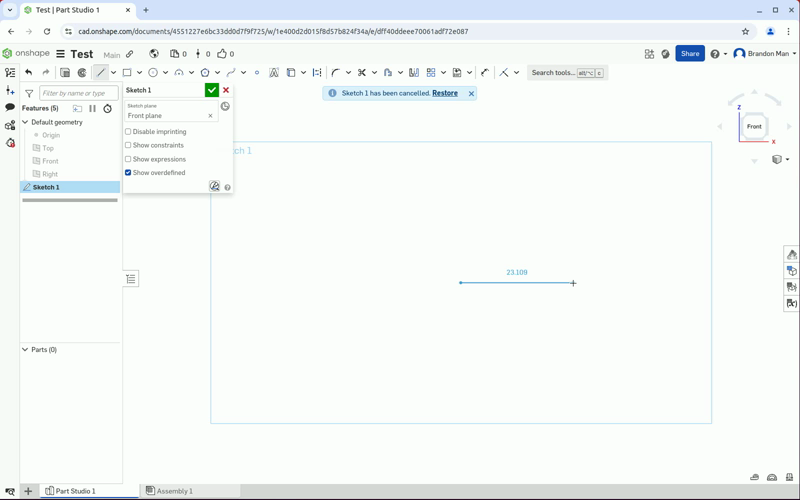
key_up(shift)
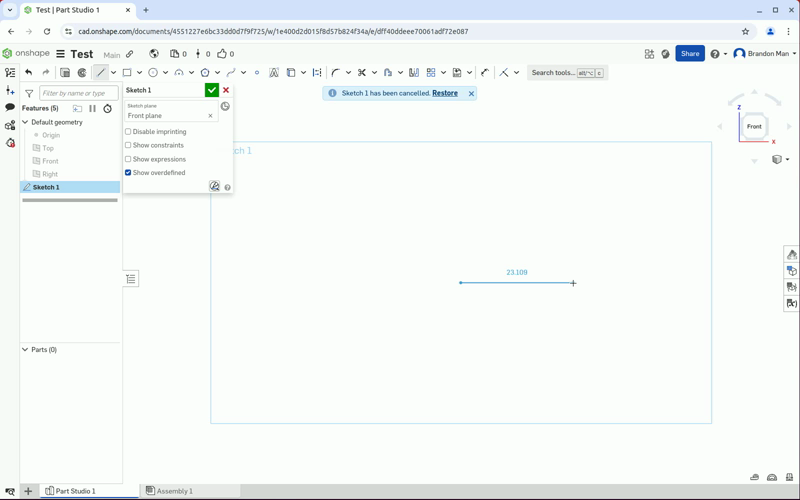
key_down(shift)
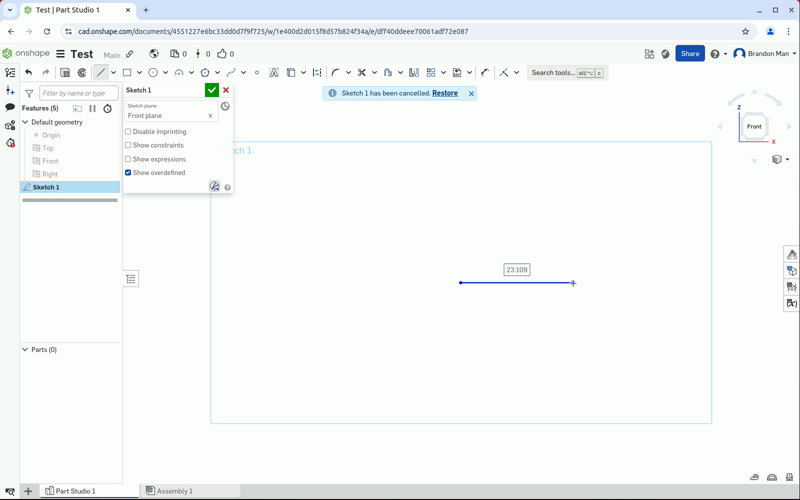
mouse_move(573, 208)
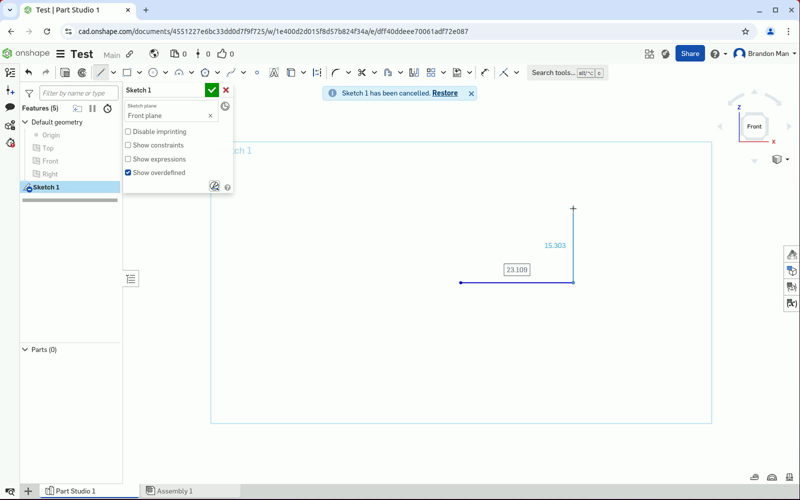
click(573, 208)
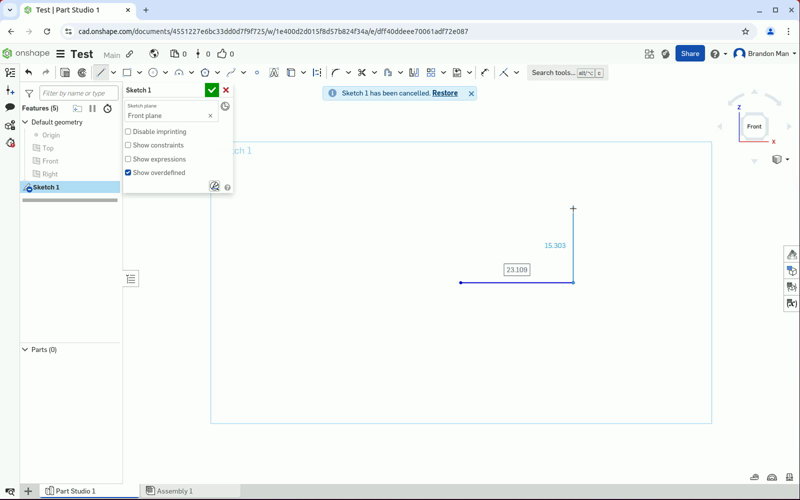
key_up(shift)
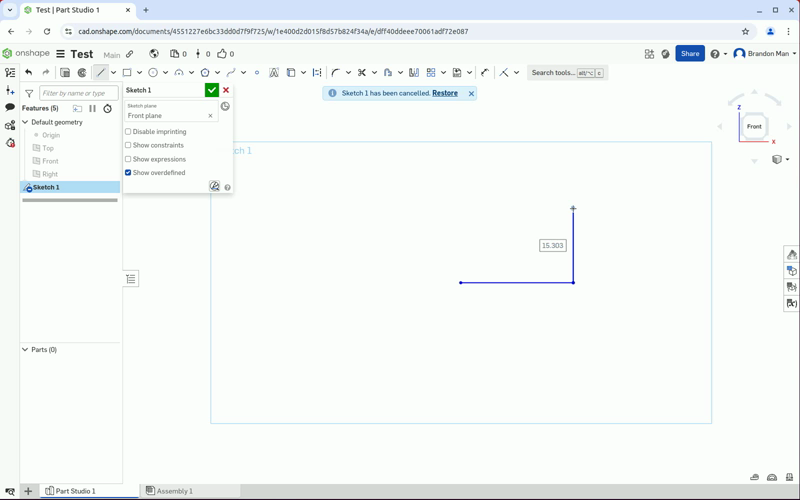
key_down(shift)
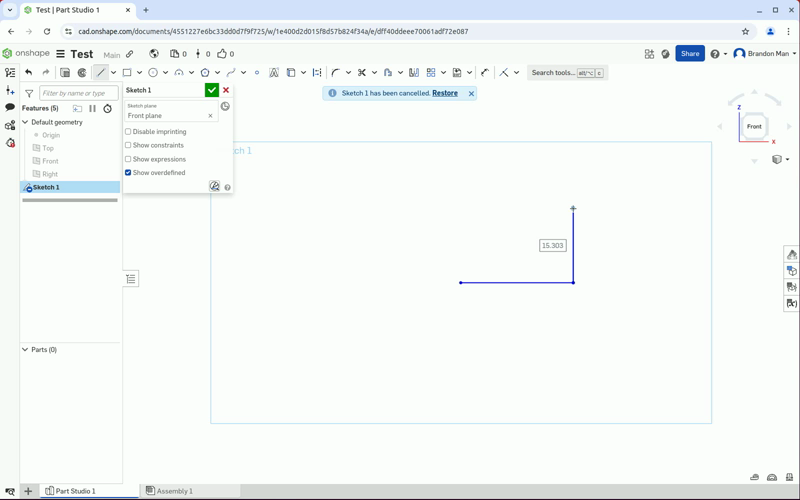
mouse_move(460, 208)
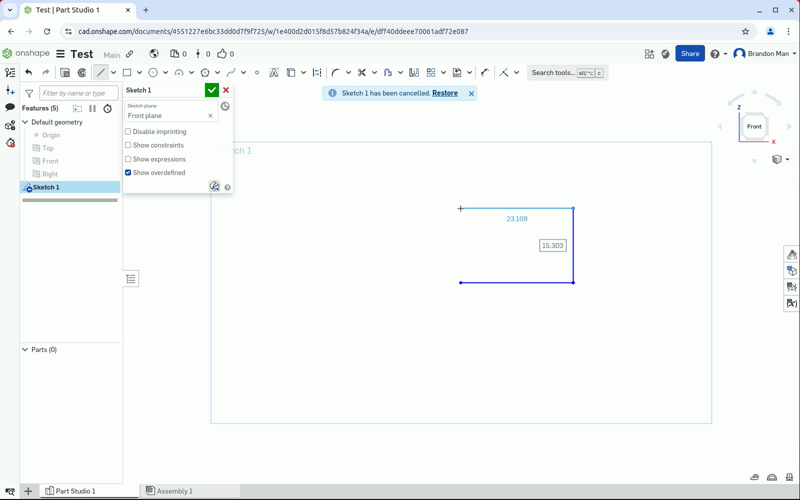
click(460, 208)
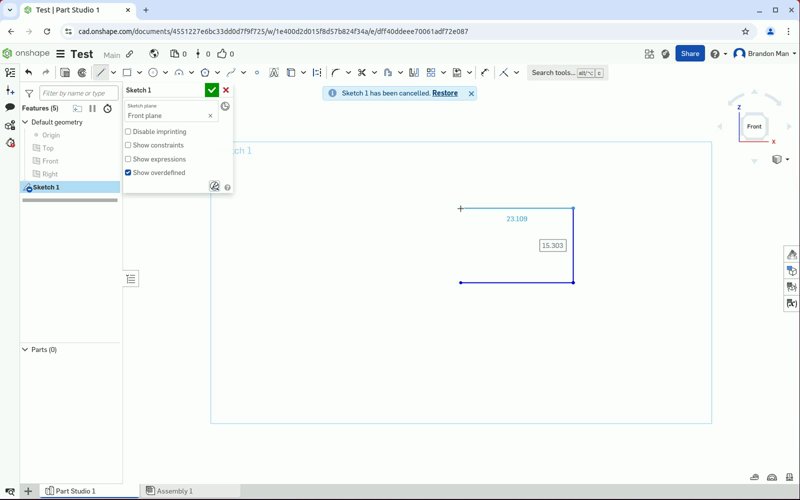
key_up(shift)
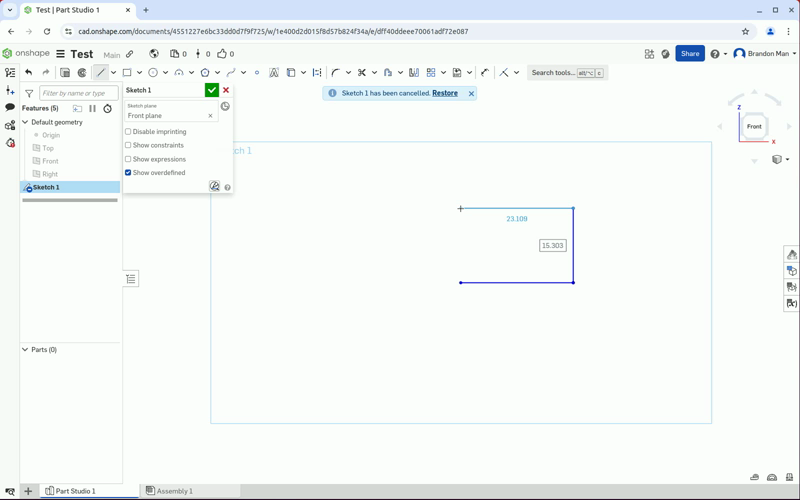
key_down(shift)
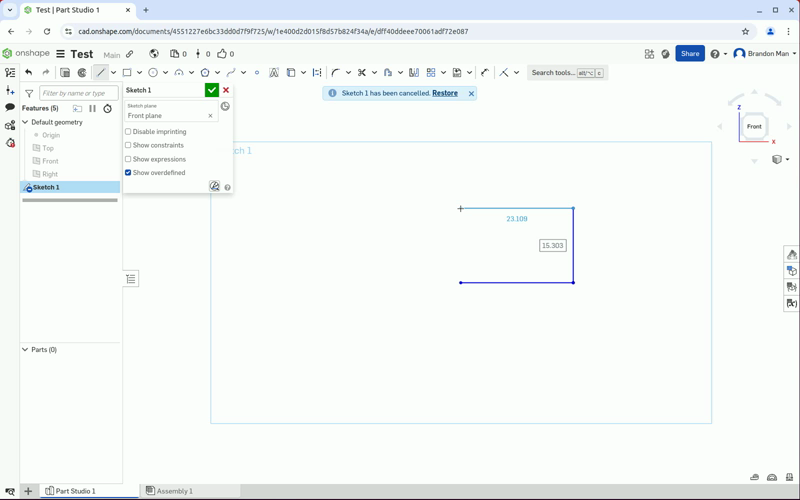
mouse_move(460, 282)
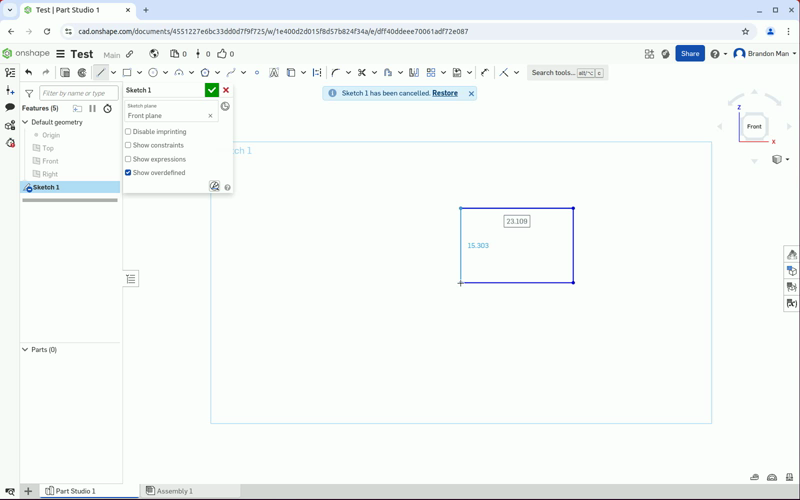
key_up(shift)
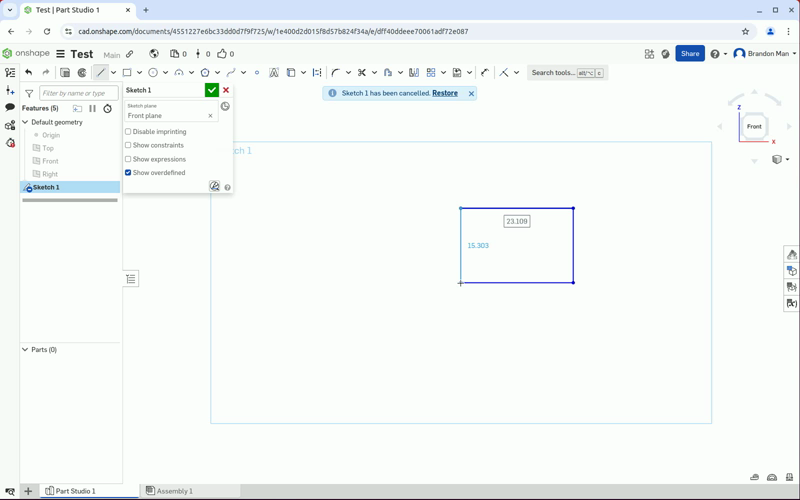
click(460, 282)
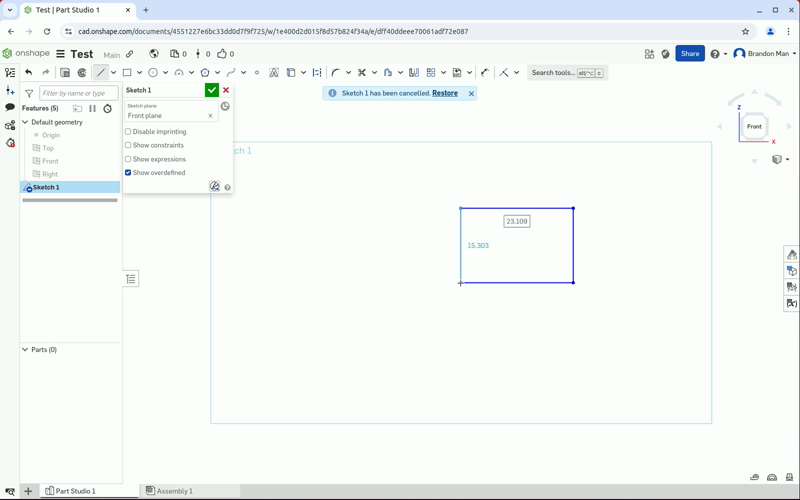
key(esc)
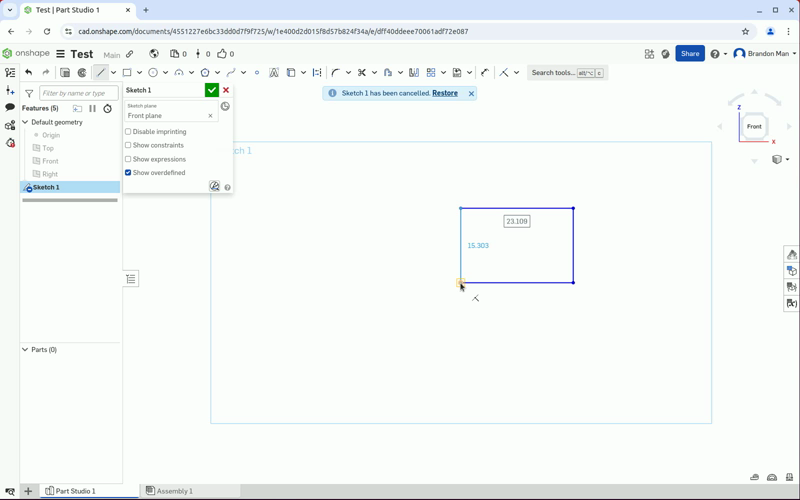
mouse_move(482, 230)
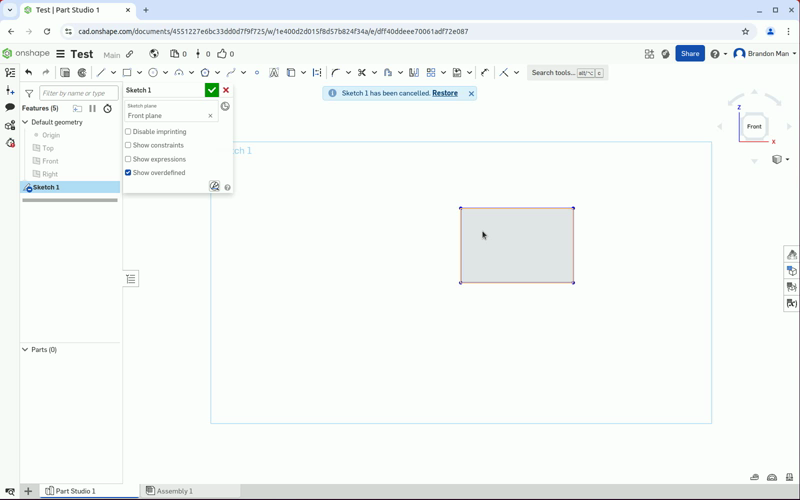
click(482, 230)
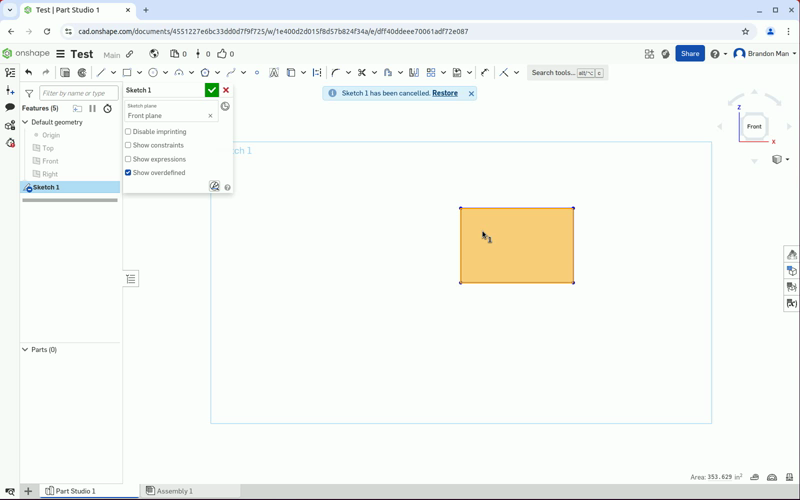
mouse_move(73, 352)
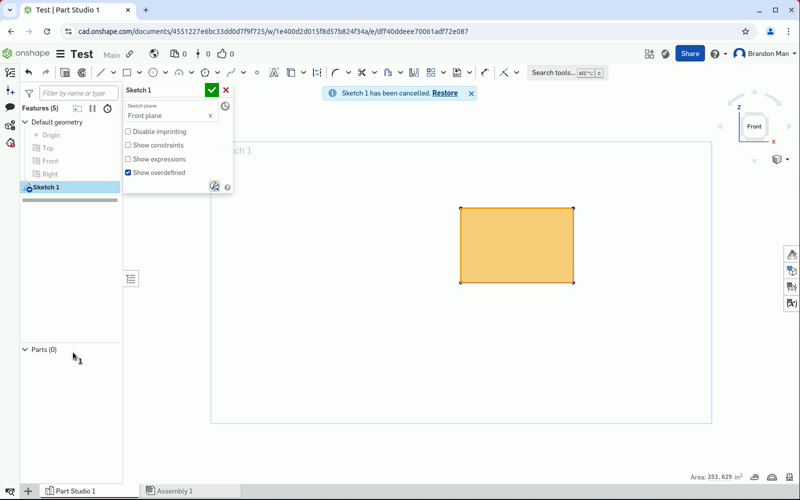
key(shift+y)
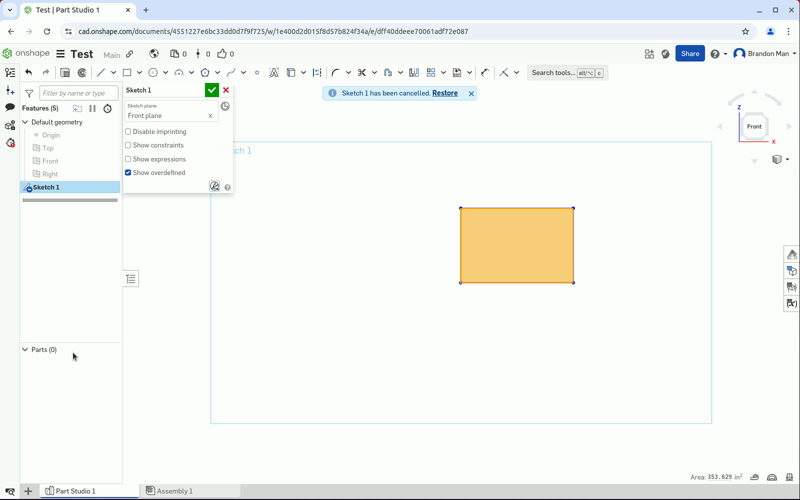
key(shift+e)
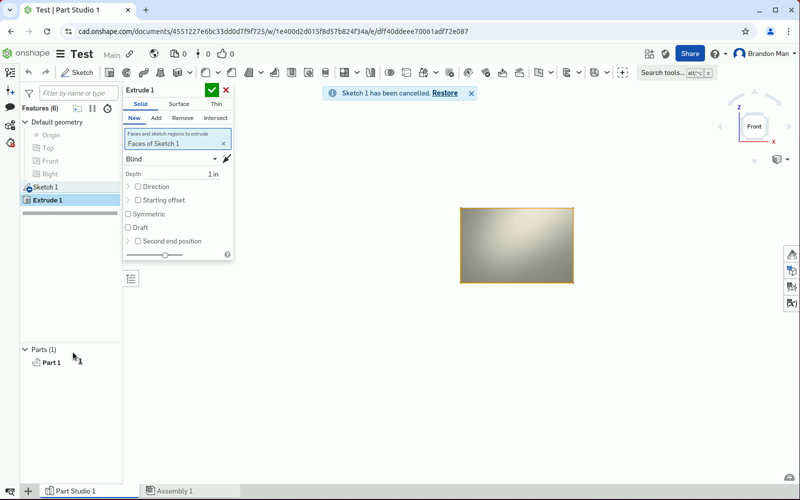
mouse_move(143, 106)
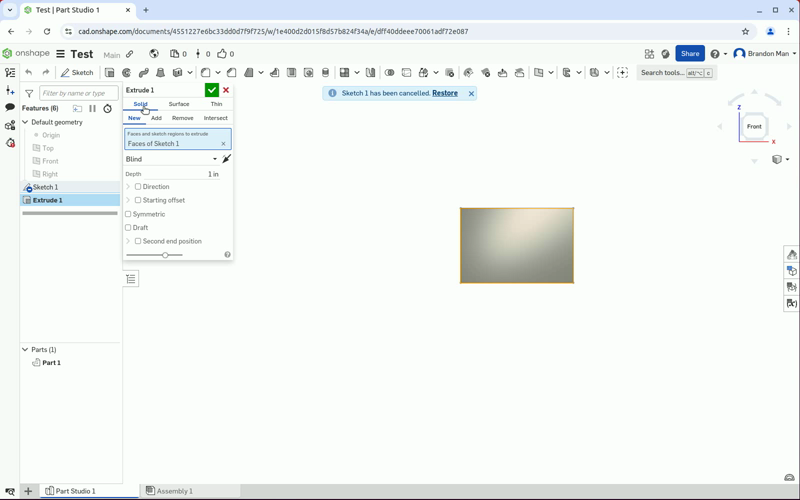
click(143, 106)
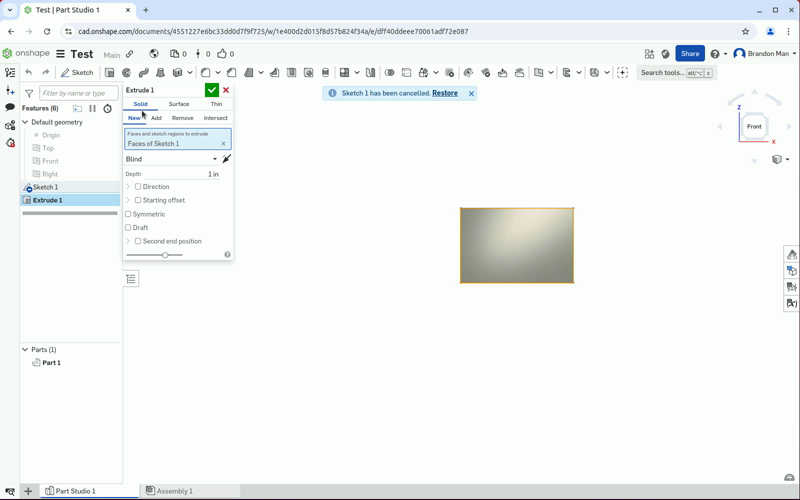
mouse_move(137, 120)
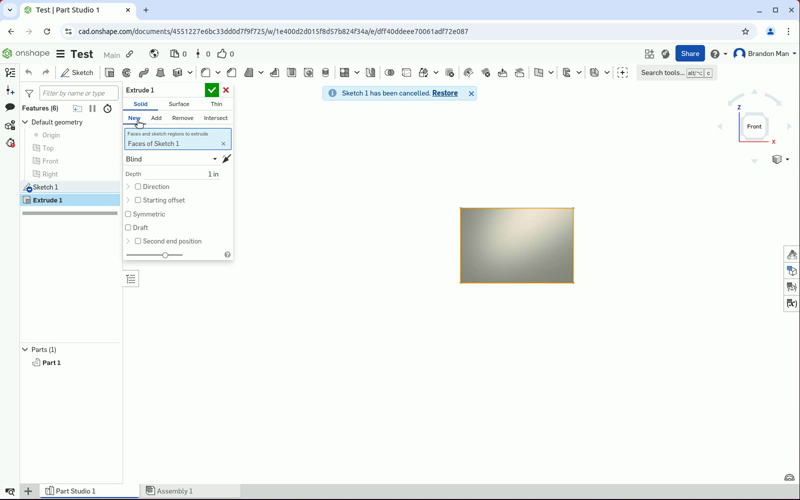
click(137, 120)
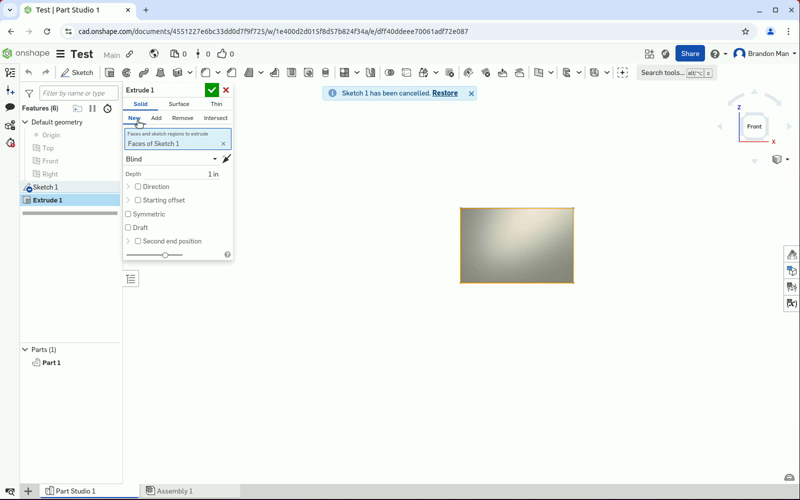
key(tab, 4)
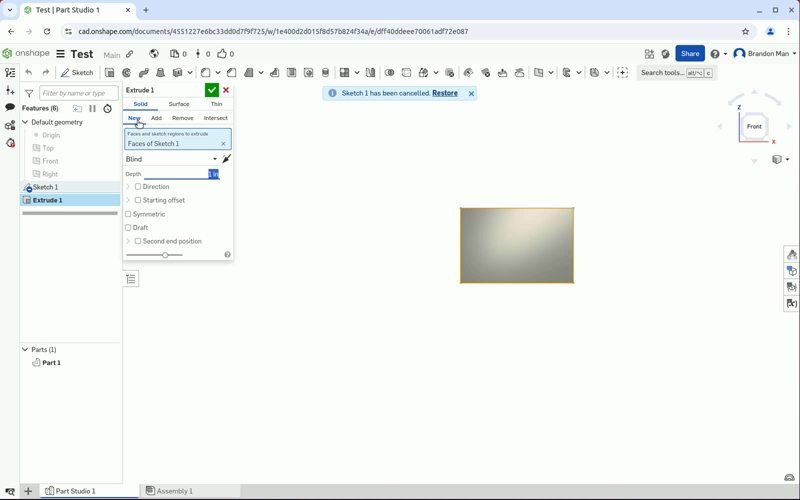
text(15.406)
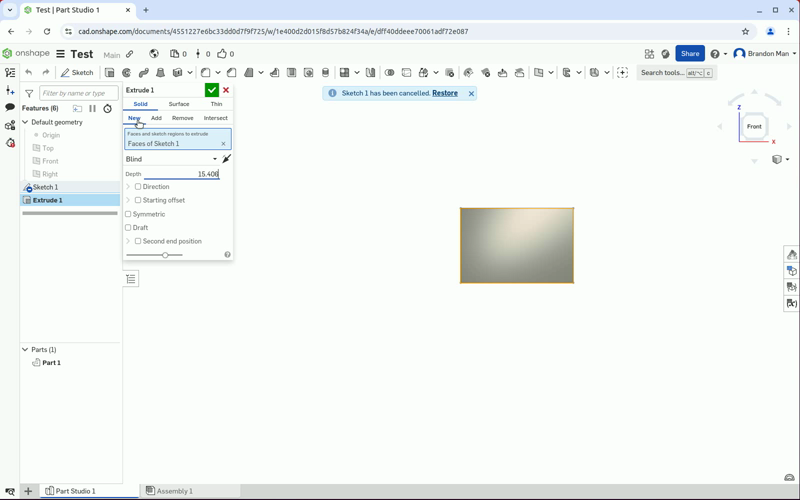
key(tab, 3)
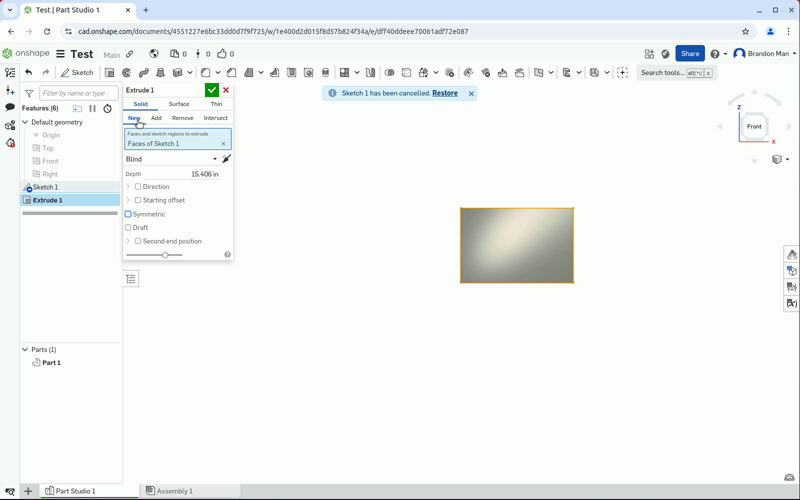
key(space)
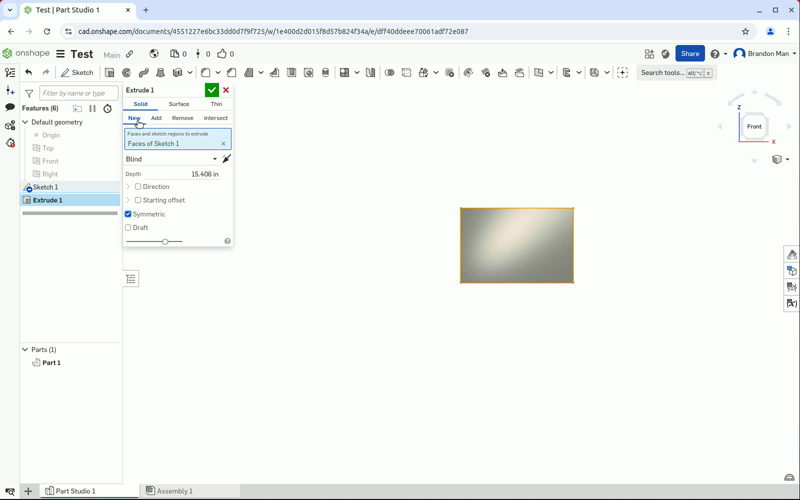
key(enter)
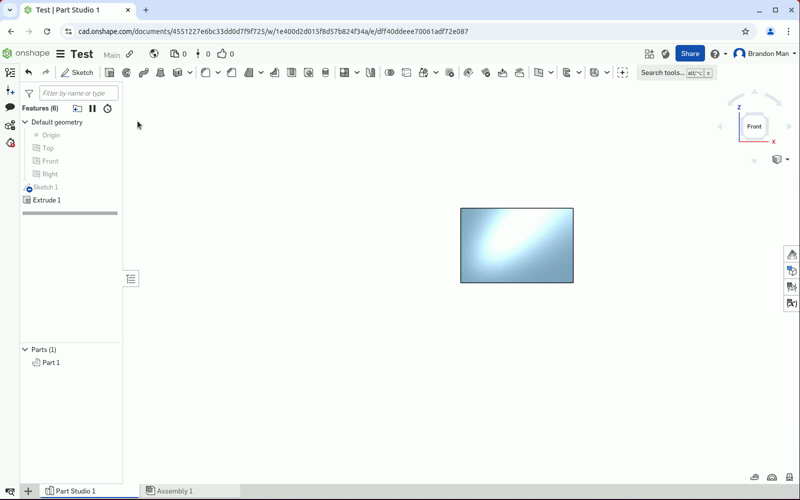
key(shift+h)
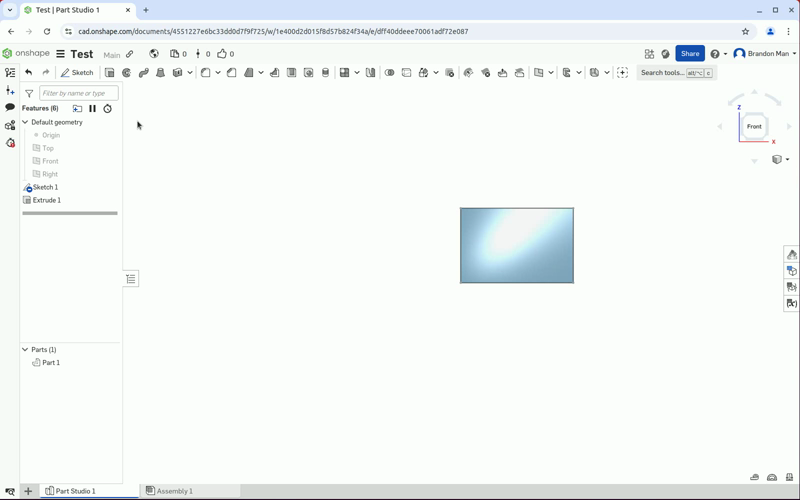
key(shift+h)
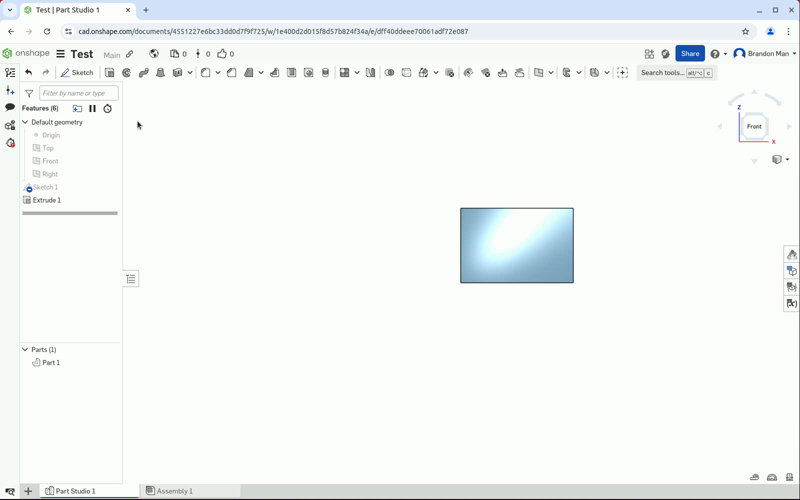
mouse_move(73, 189)
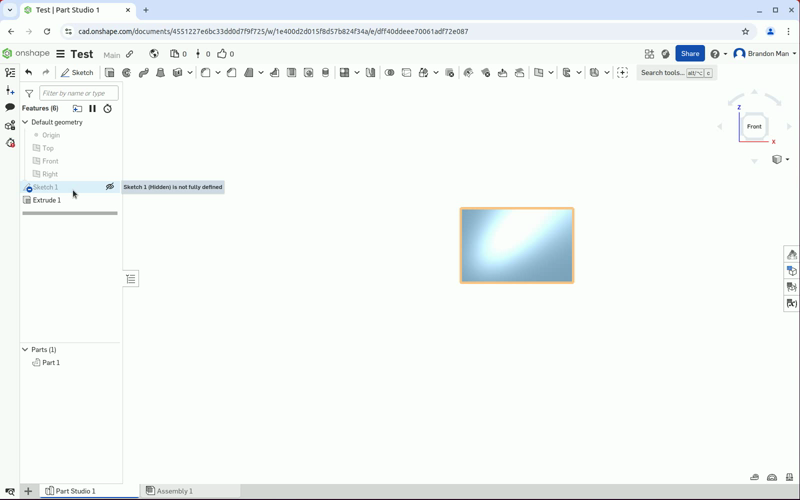
click(73, 189)
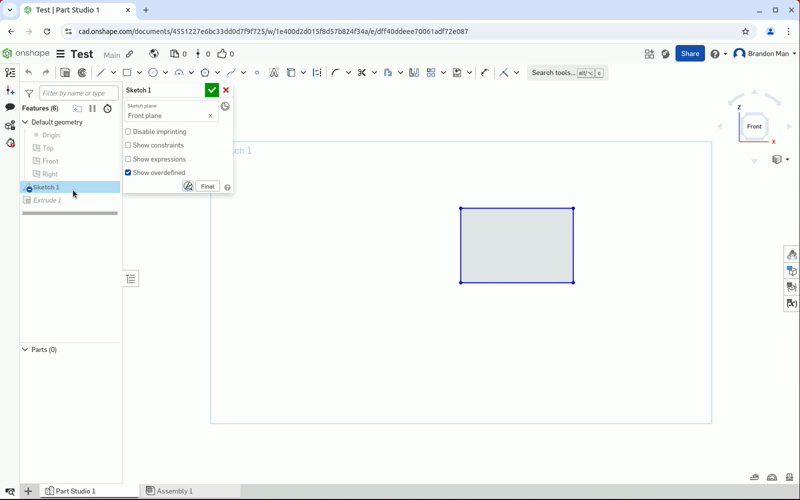
mouse_move(229, 92)
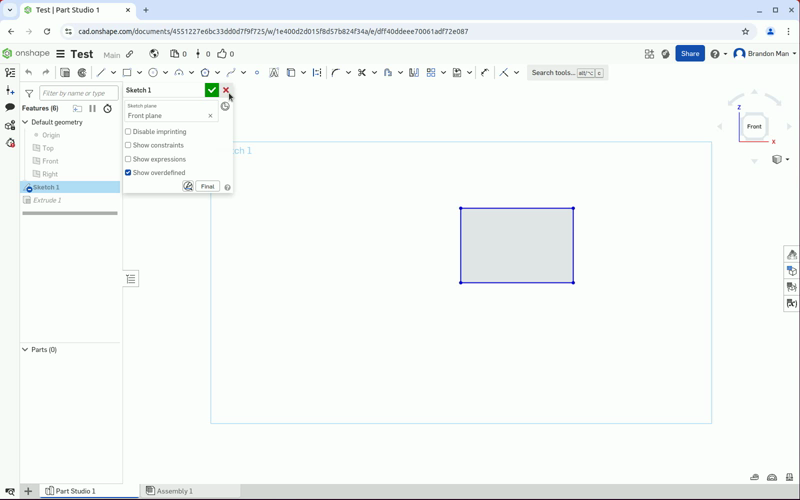
click(229, 92)
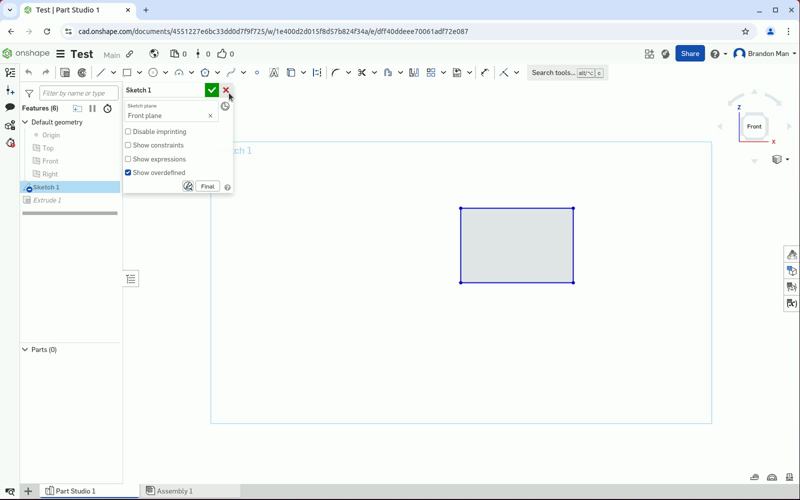
key(shift+s)
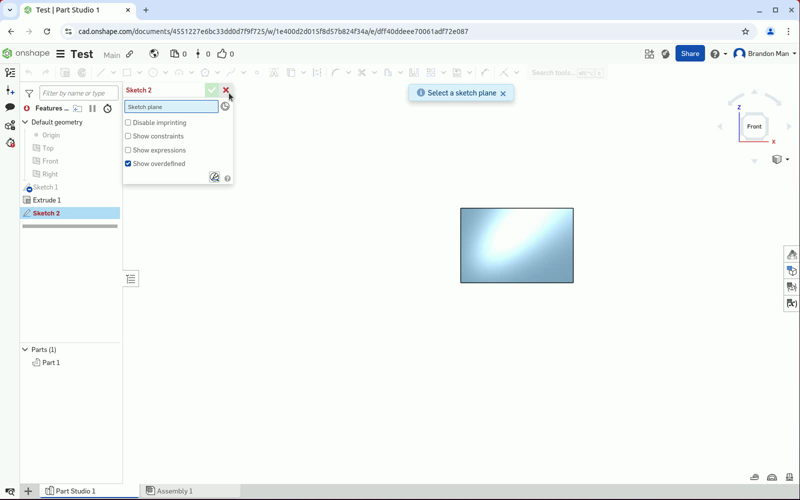
mouse_move(73, 163)
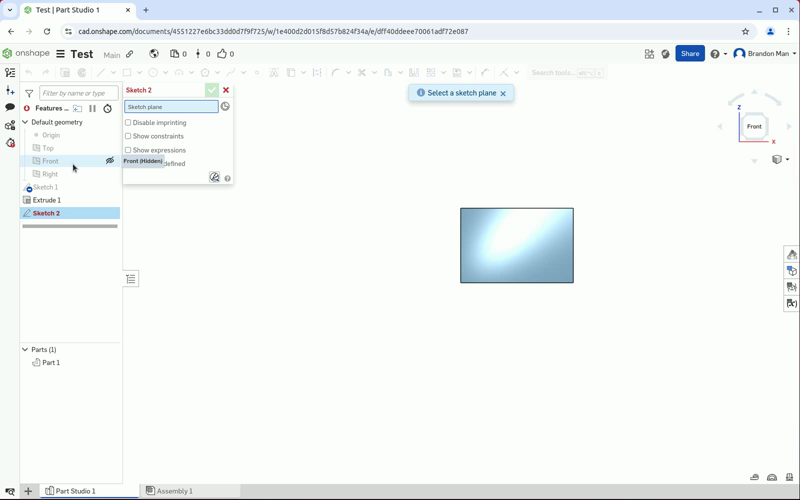
click(73, 163)
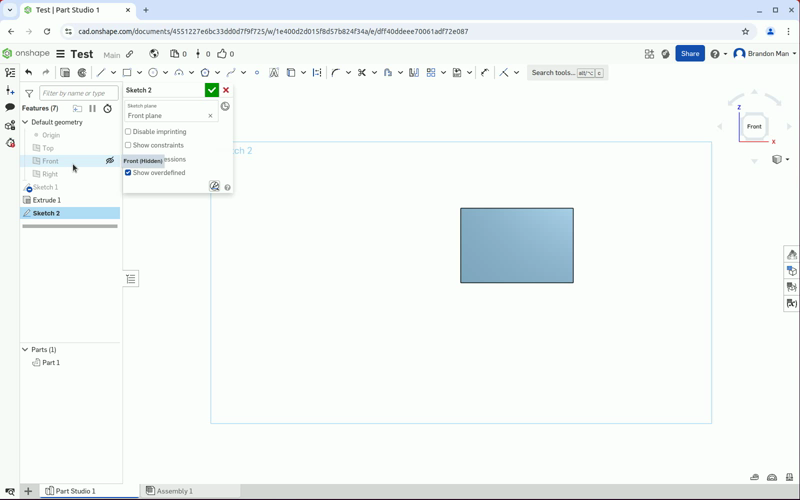
mouse_move(73, 352)
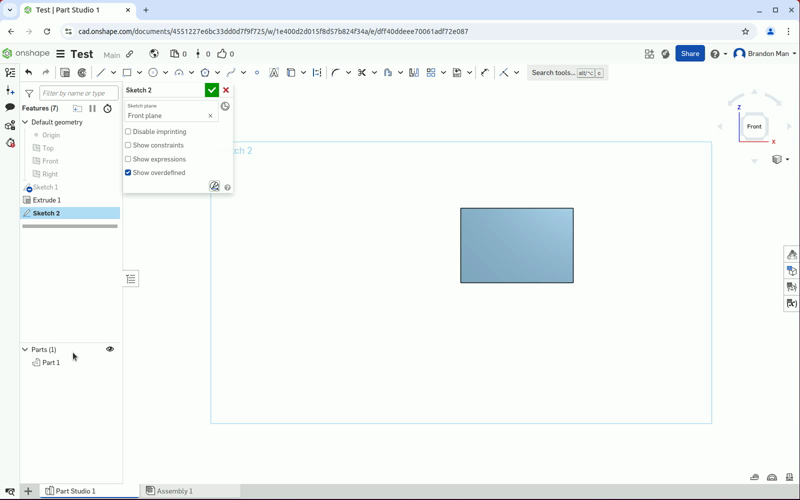
key(y)
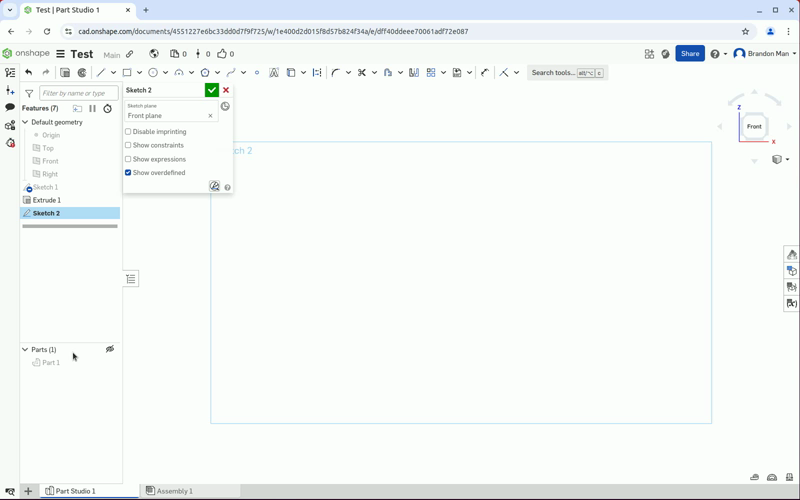
key(l)
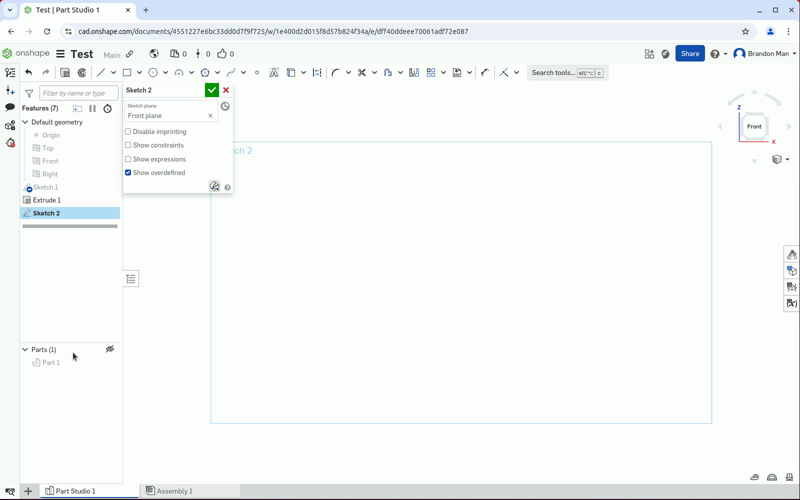
key_down(shift)
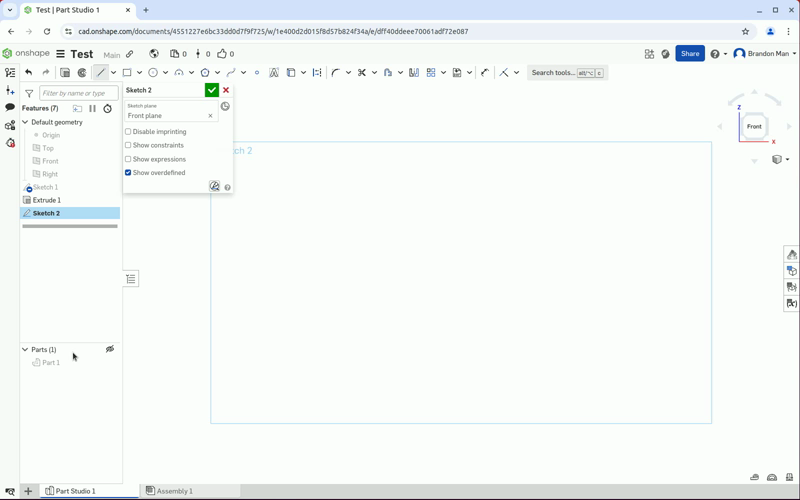
mouse_move(516, 207)
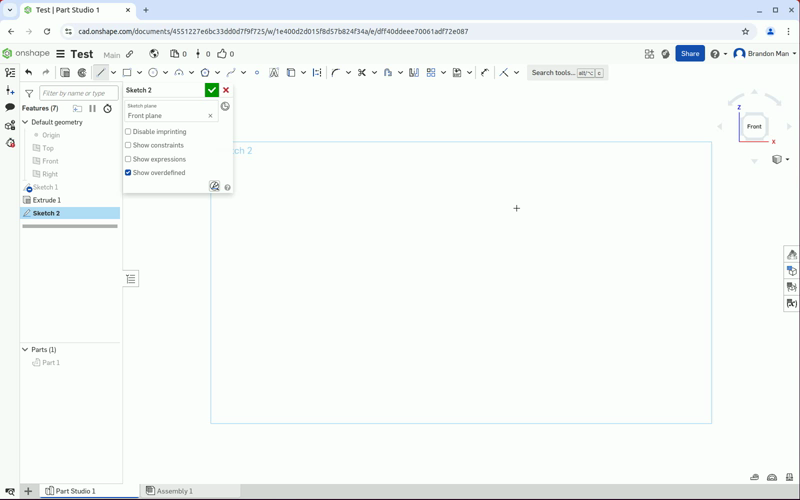
click(516, 207)
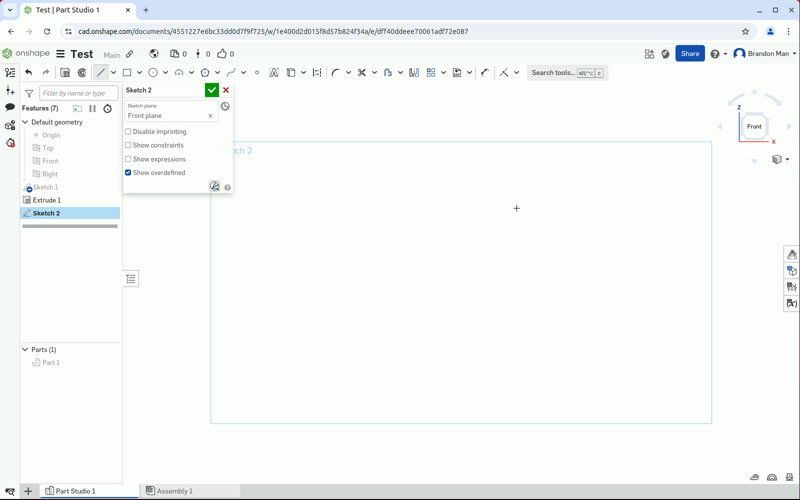
key_up(shift)
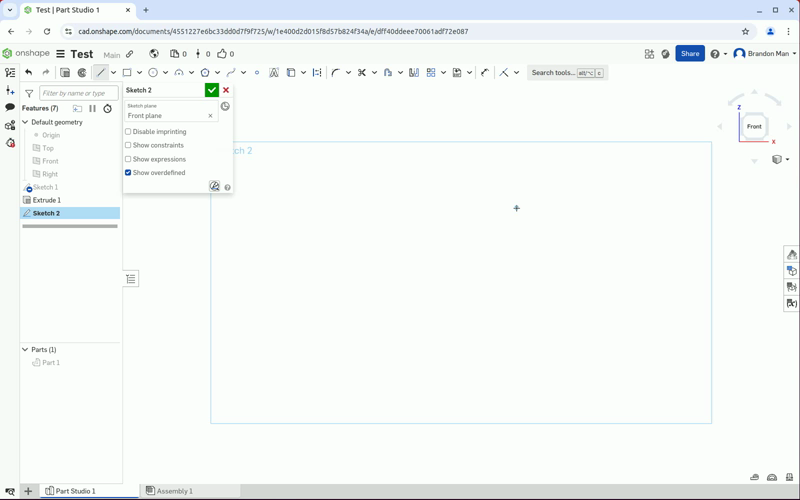
key_down(shift)
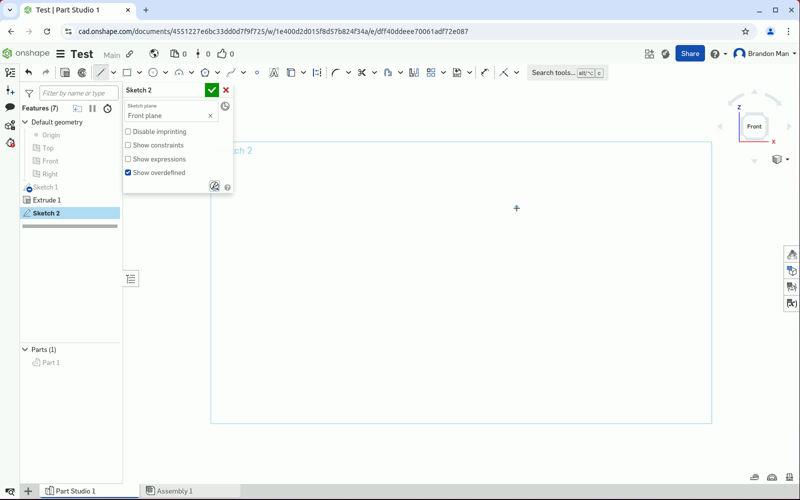
mouse_move(573, 264)
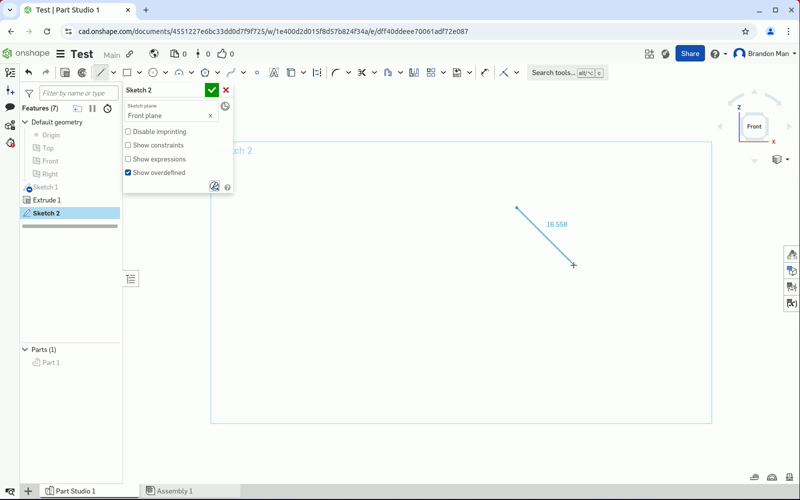
click(573, 264)
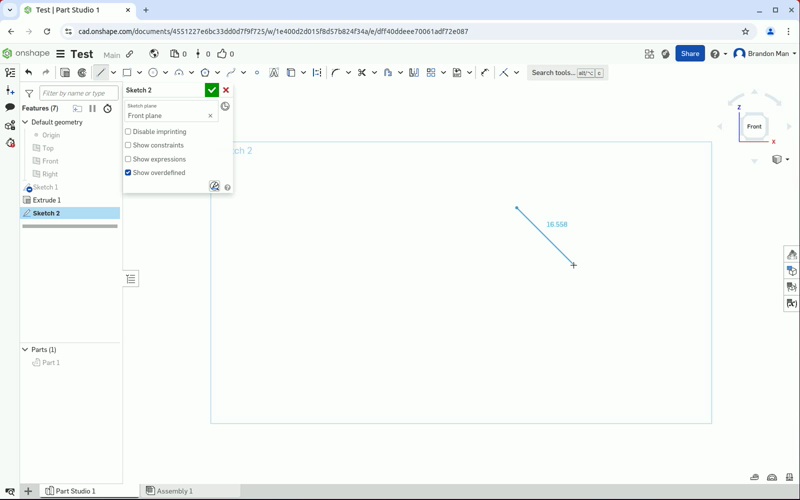
key_up(shift)
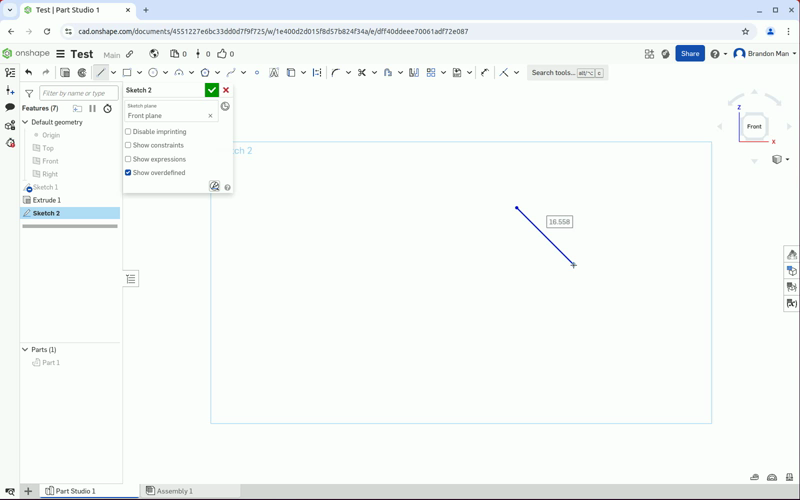
key_down(shift)
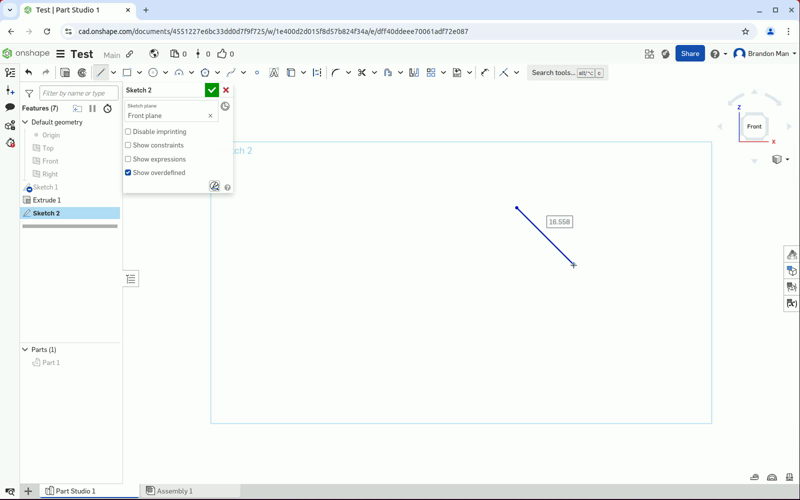
mouse_move(589, 264)
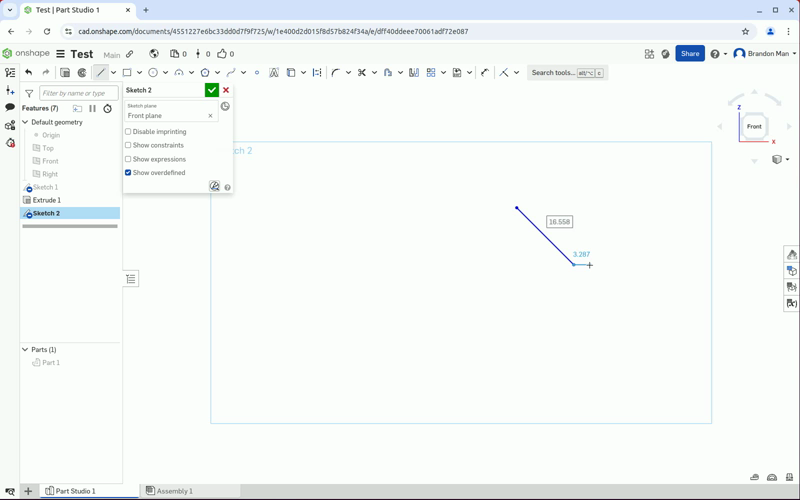
mouse_move(573, 207)
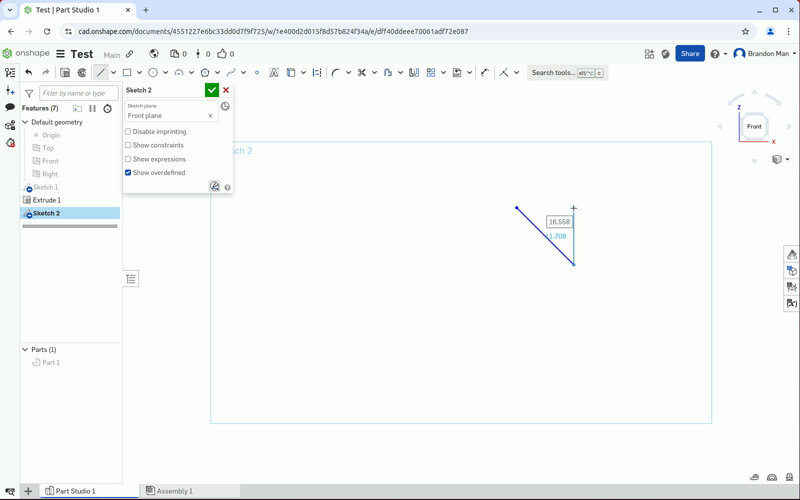
click(573, 207)
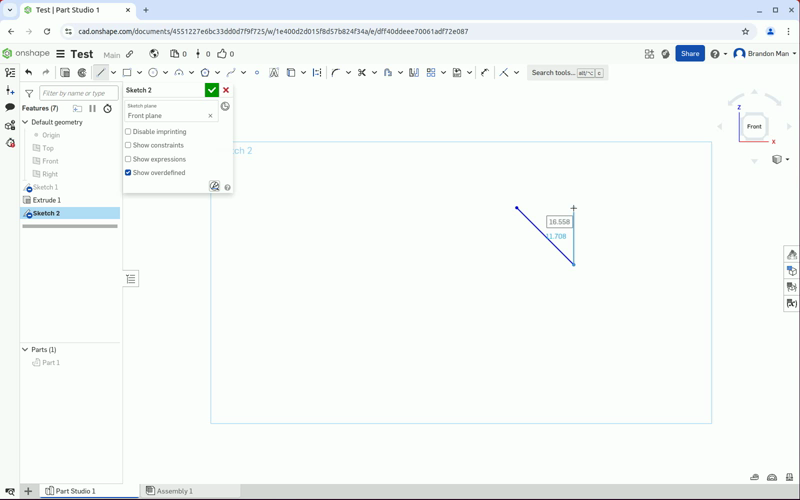
key_up(shift)
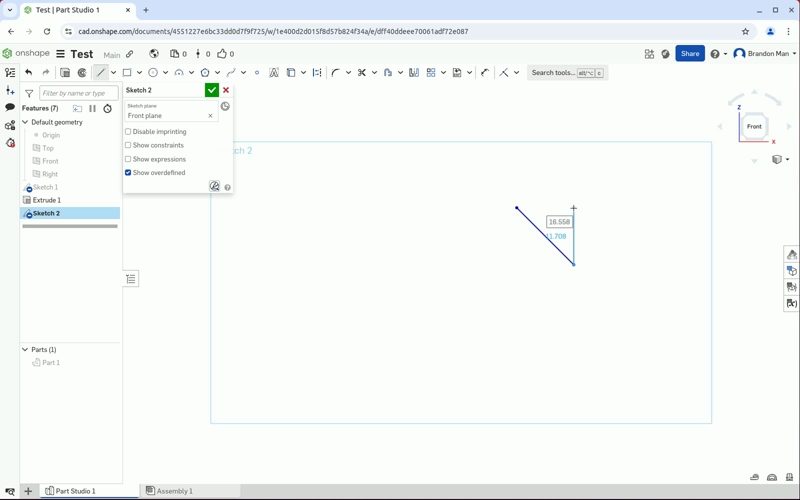
mouse_move(589, 207)
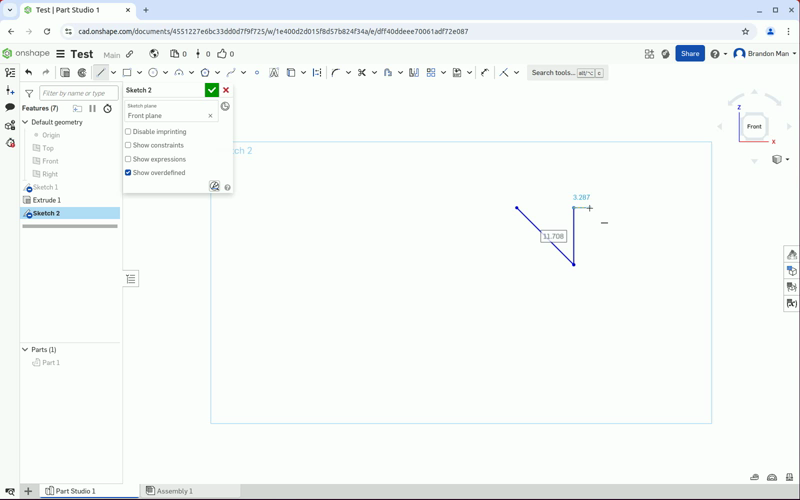
key_down(shift)
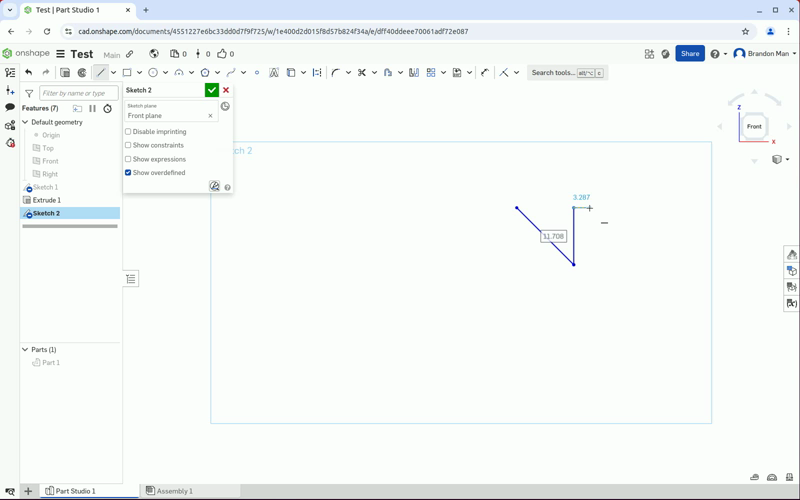
mouse_move(516, 207)
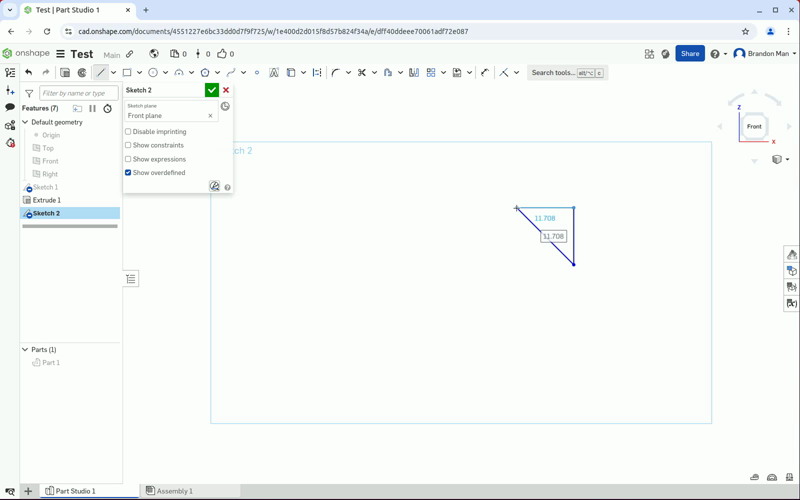
key_up(shift)
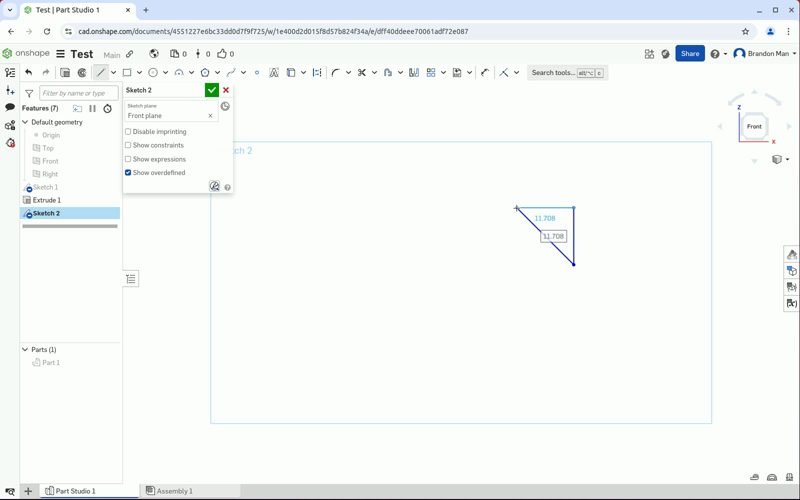
click(516, 207)
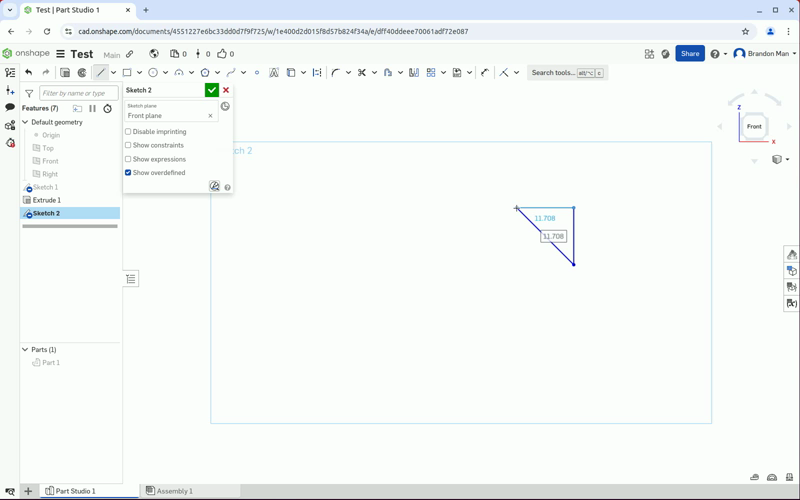
key(esc)
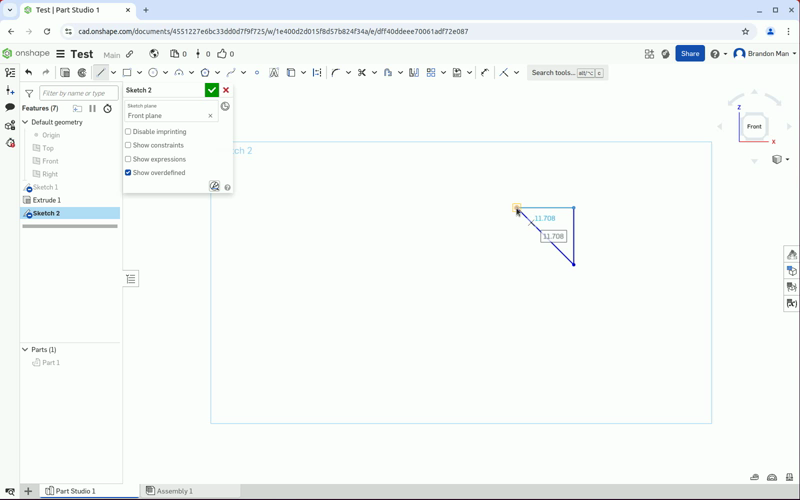
mouse_move(527, 212)
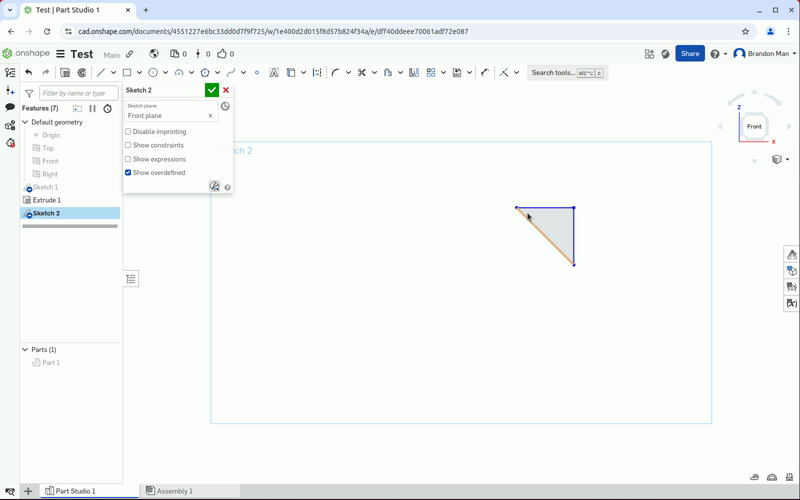
scroll(6)
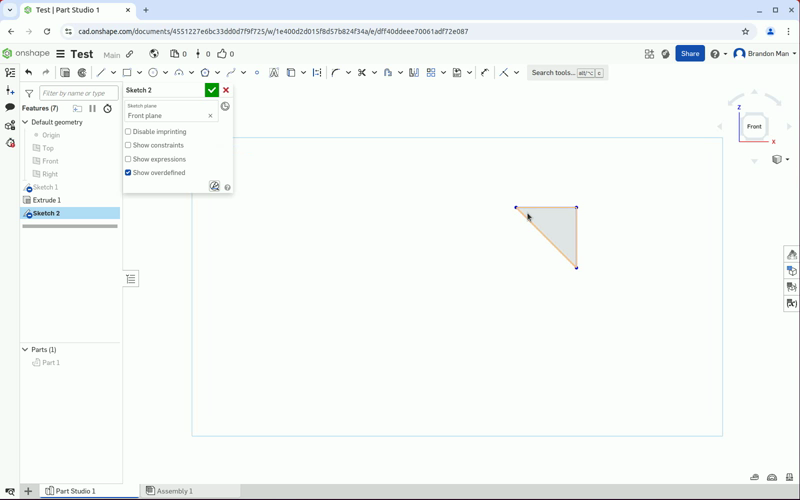
scroll(6)
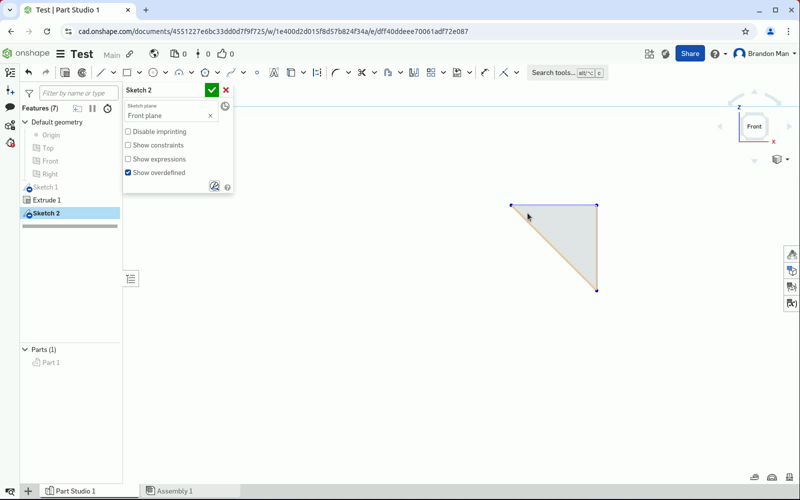
scroll(6)
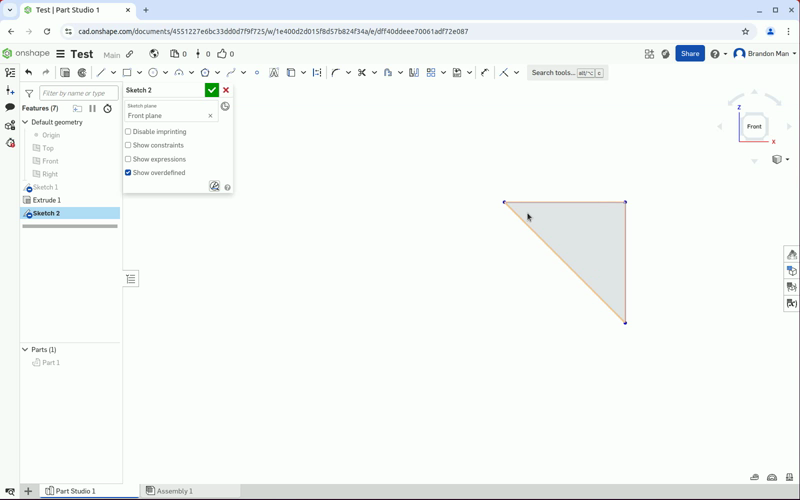
scroll(6)
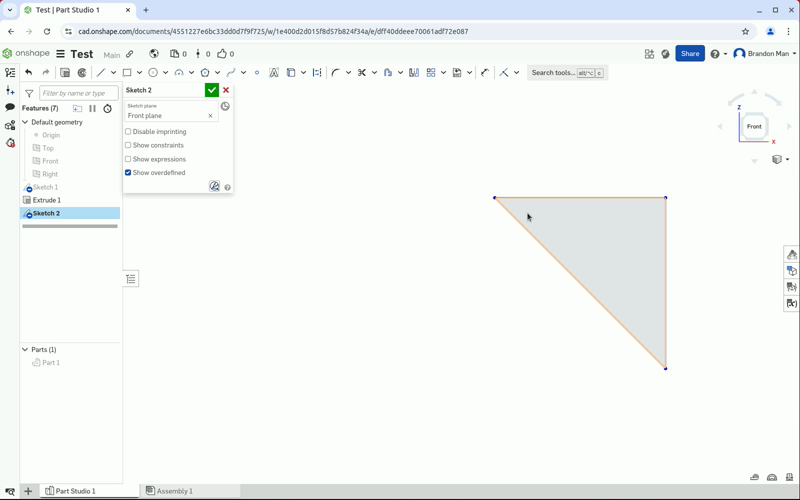
scroll(6)
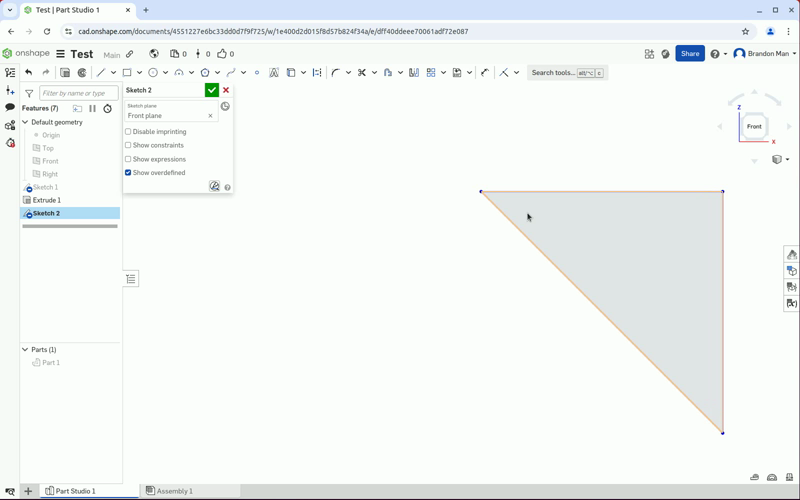
scroll(6)
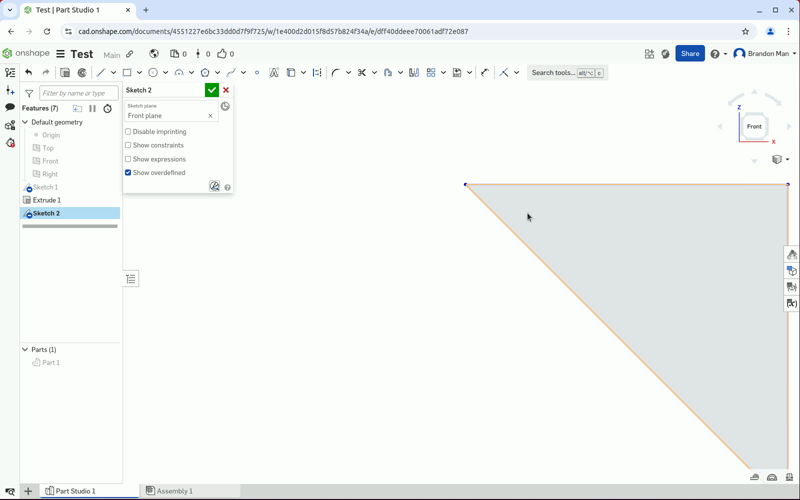
scroll(6)
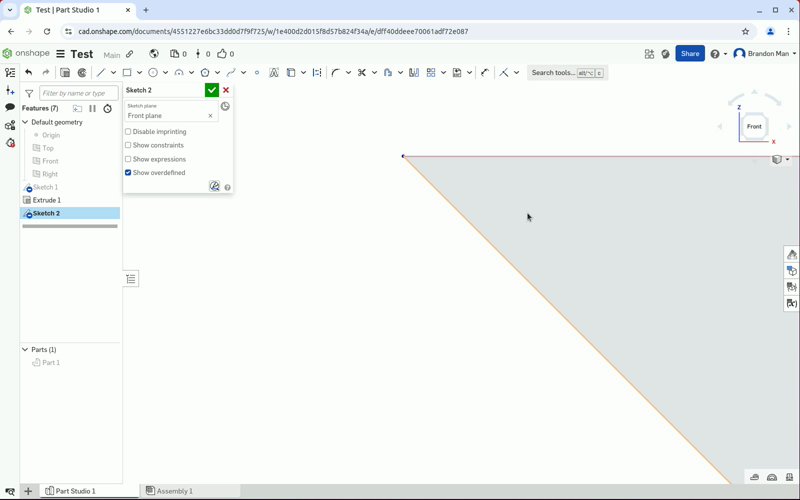
click(527, 212)
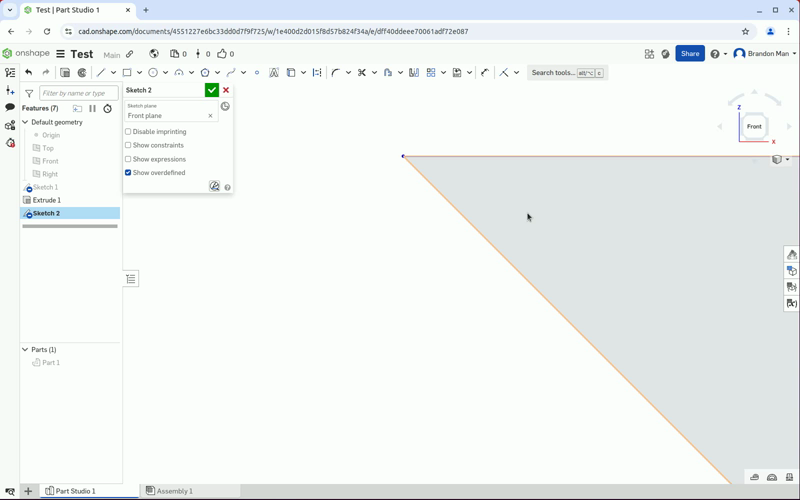
scroll(-6)
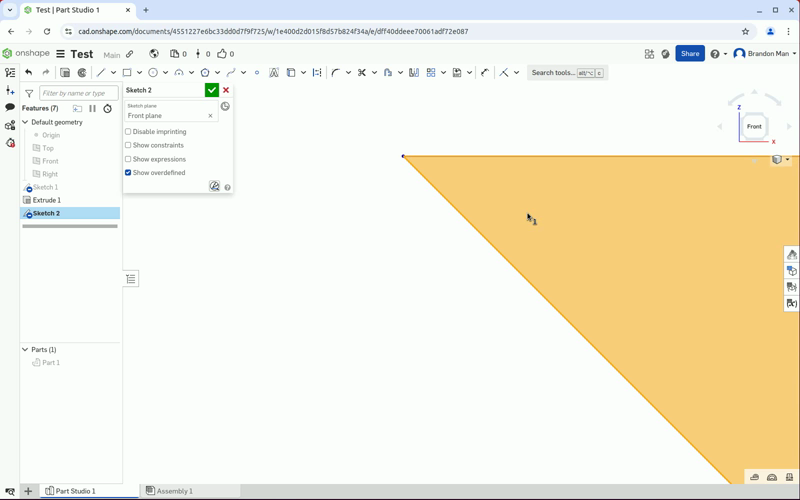
scroll(-6)
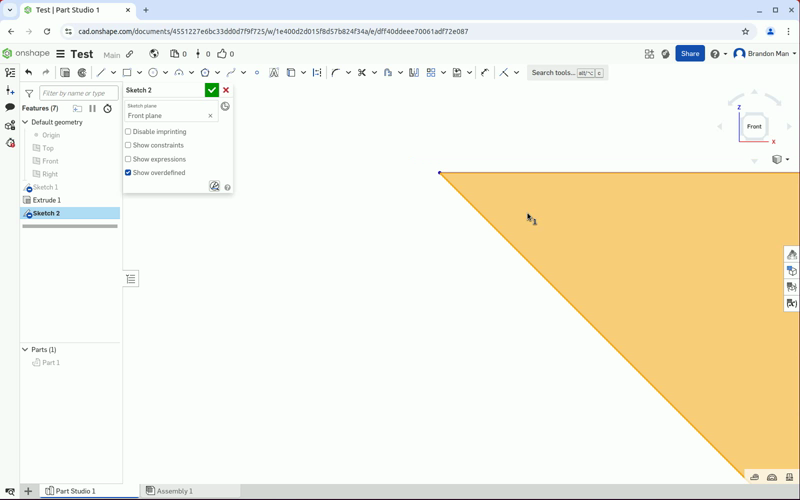
scroll(-6)
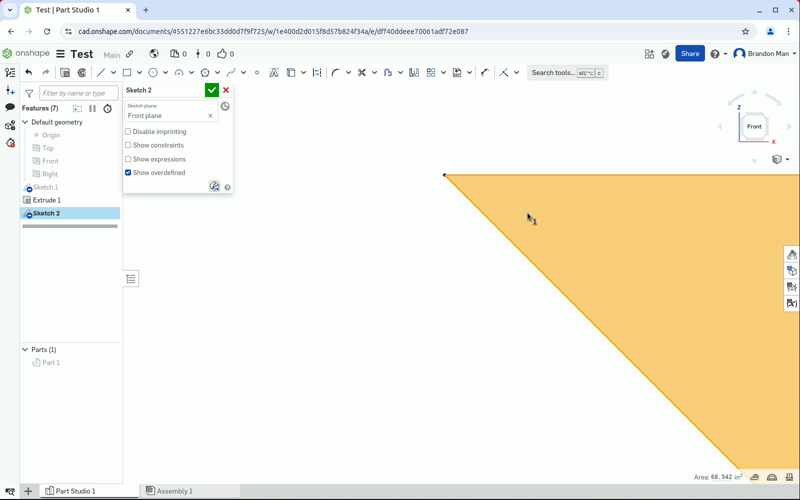
scroll(-6)
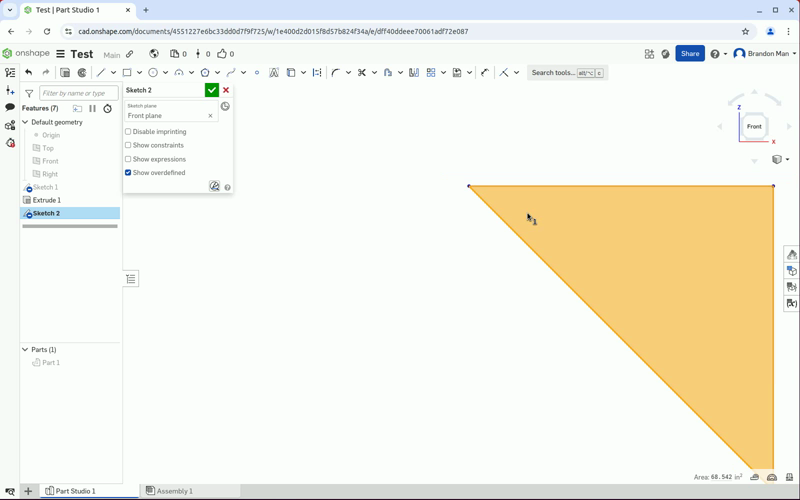
scroll(-6)
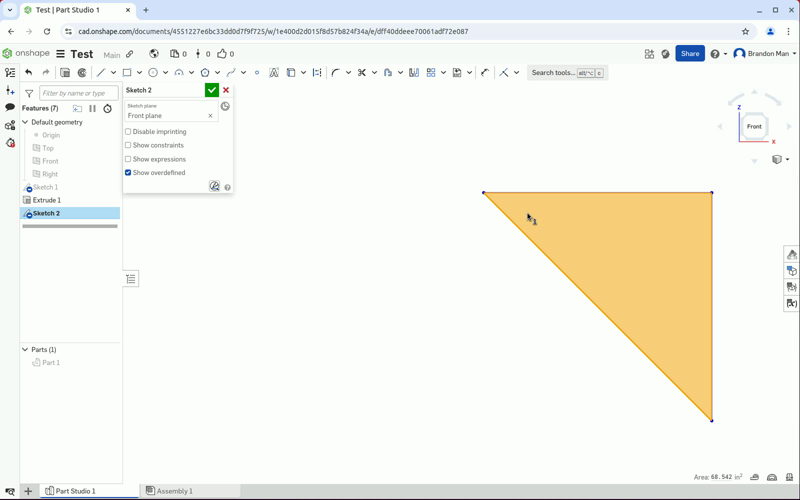
scroll(-6)
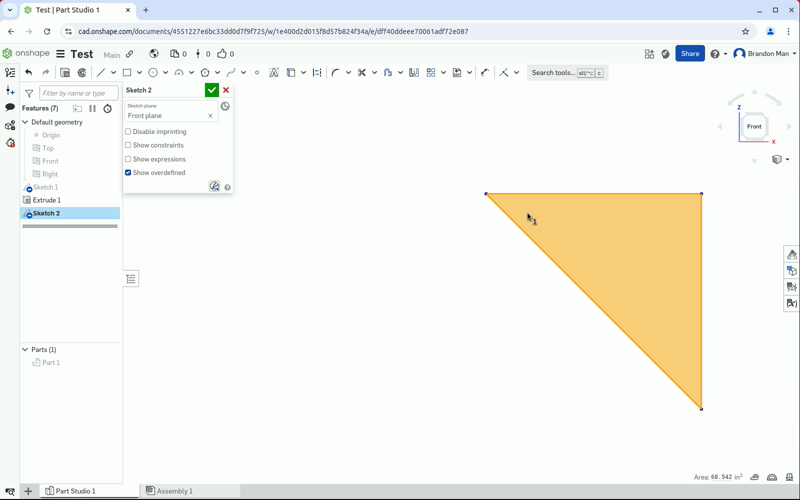
scroll(-6)
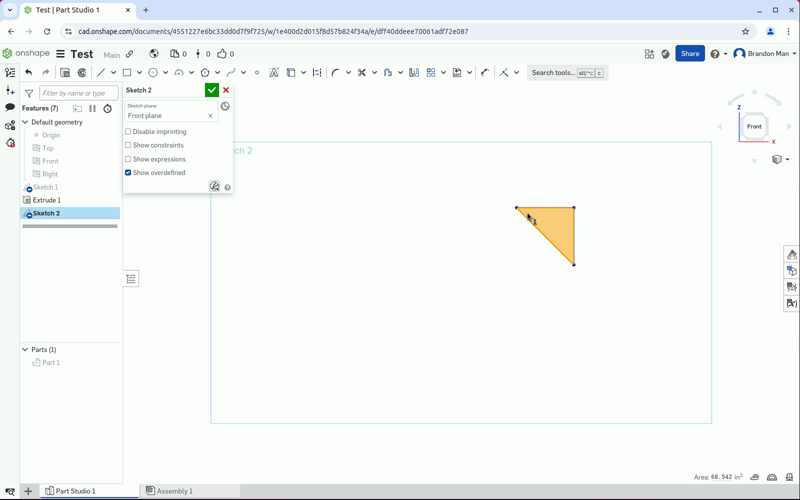
mouse_move(73, 352)
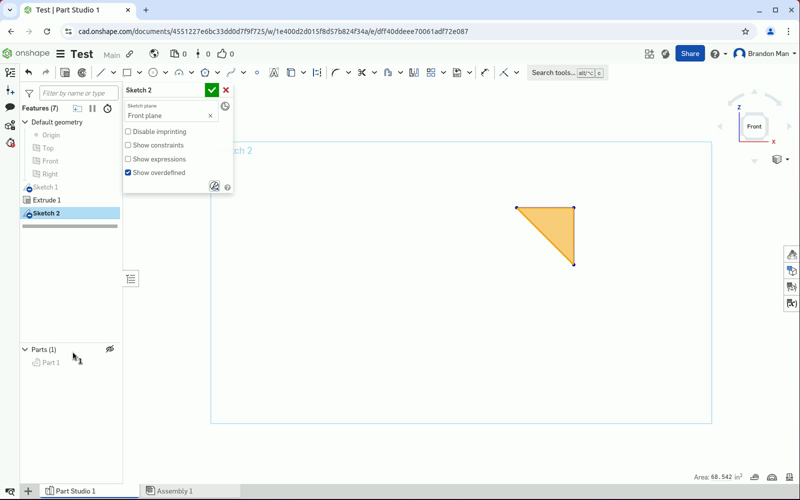
key(shift+y)
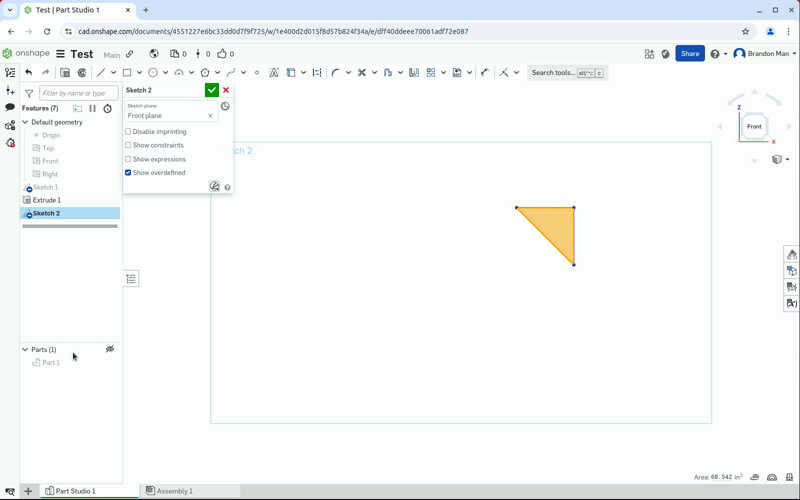
key(shift+e)
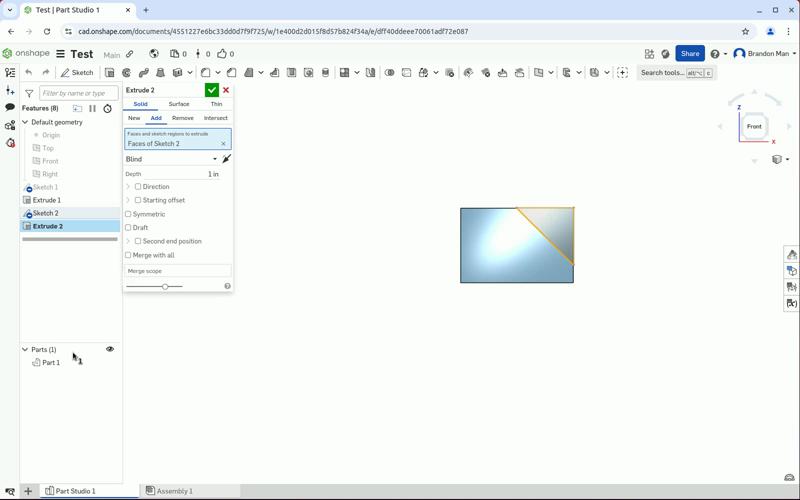
mouse_move(143, 106)
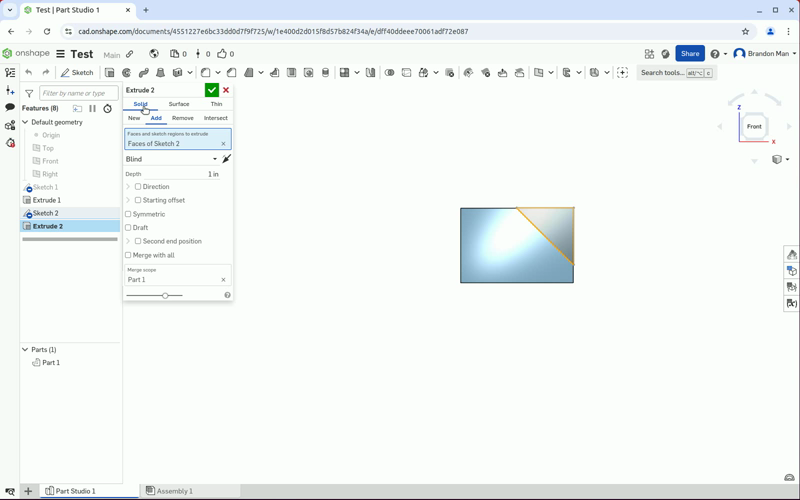
click(143, 106)
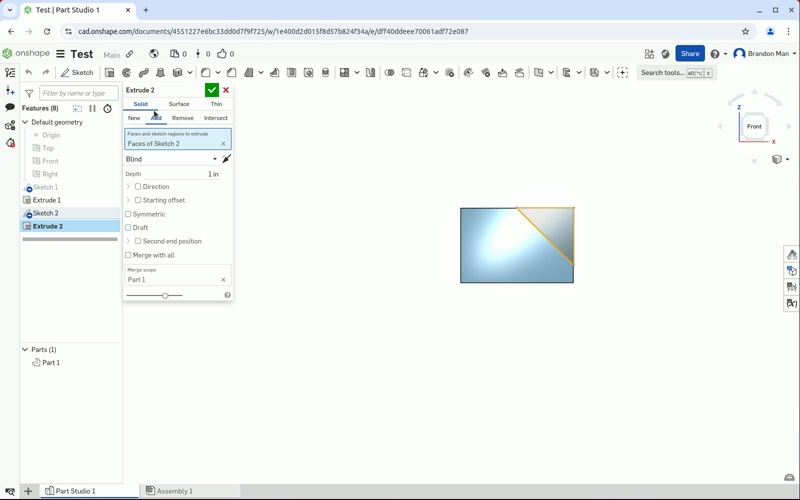
mouse_move(186, 120)
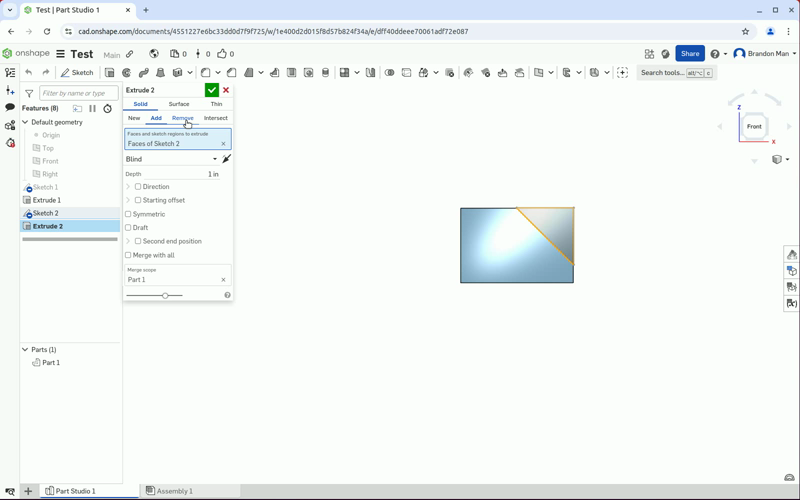
click(186, 120)
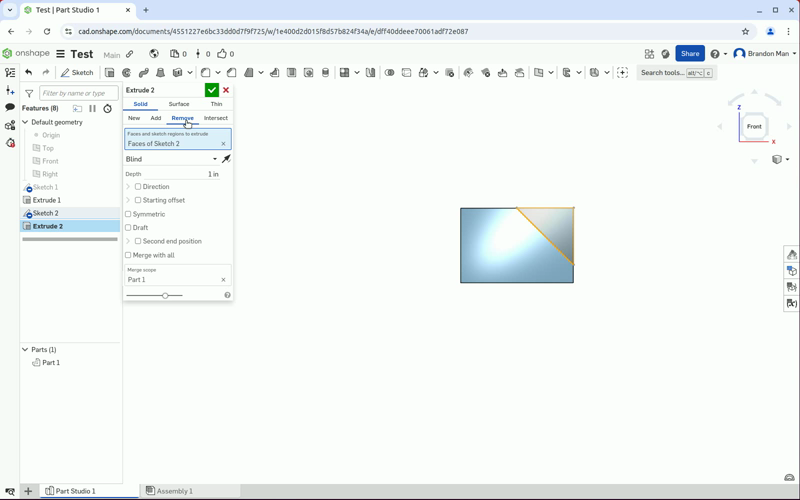
key(tab, 4)
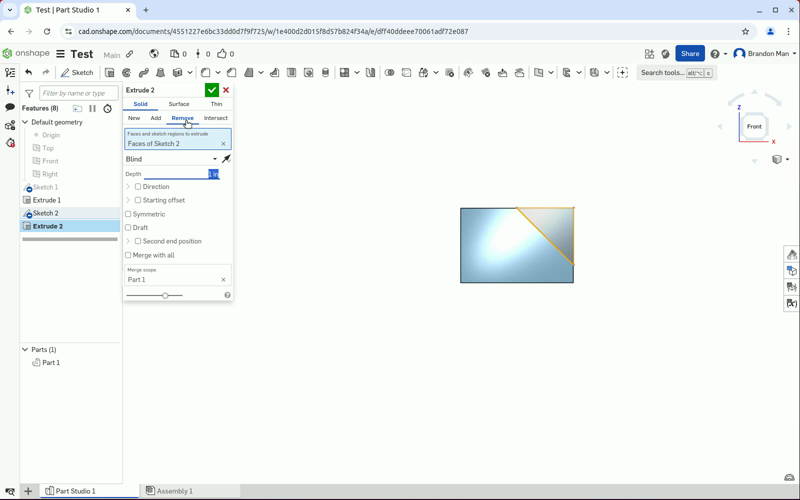
text(-7.702)
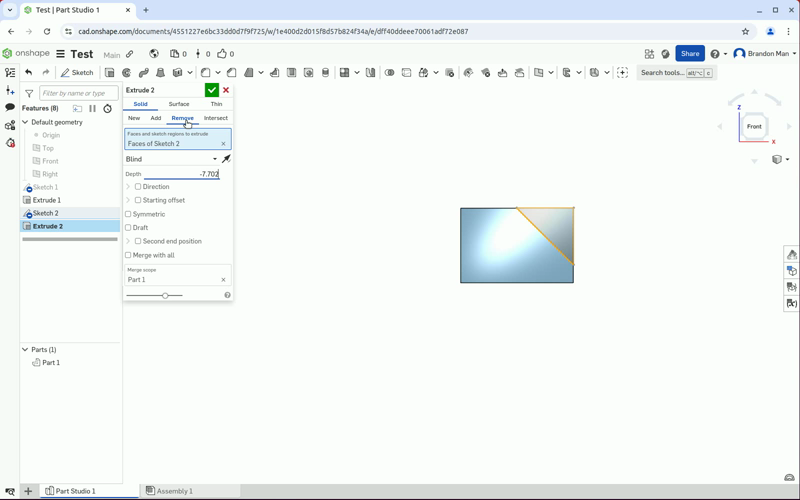
key(tab, 3)
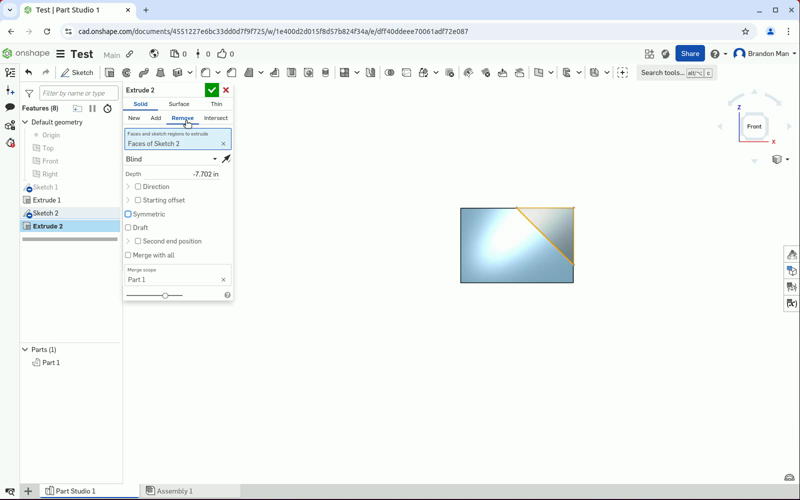
key(space)
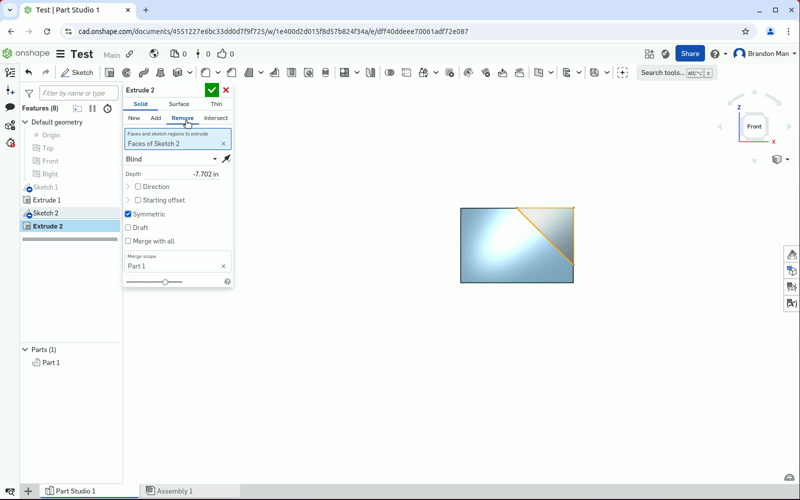
key(tab, 2)
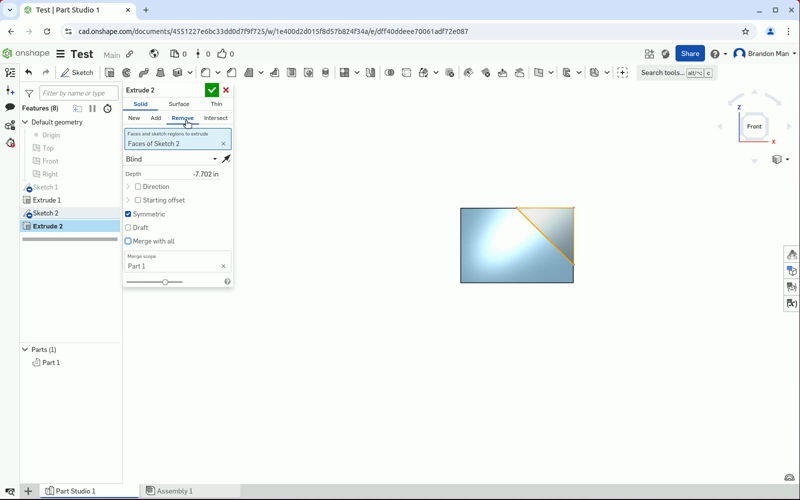
key(space)
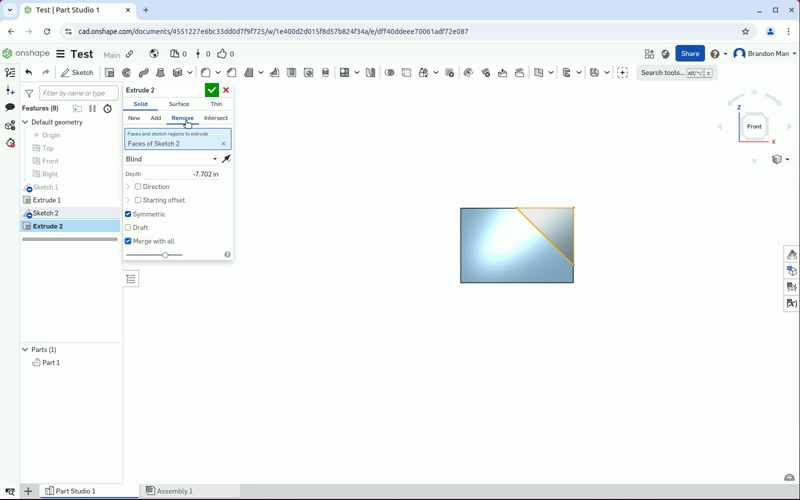
key(enter)
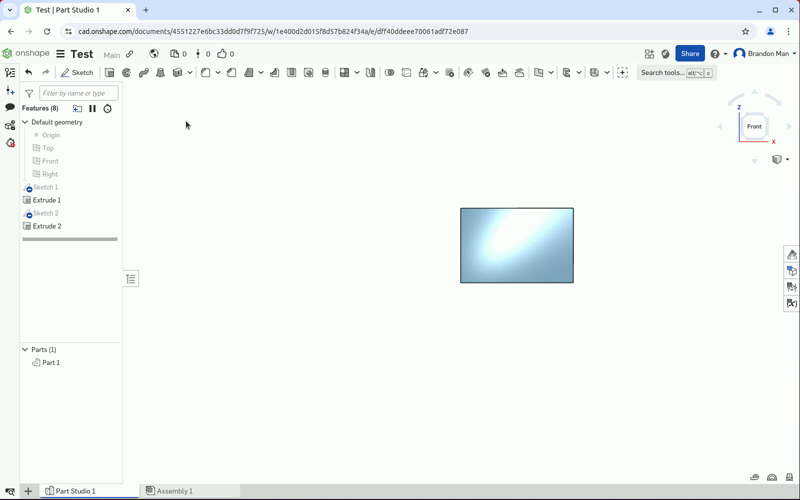
key(shift+h)
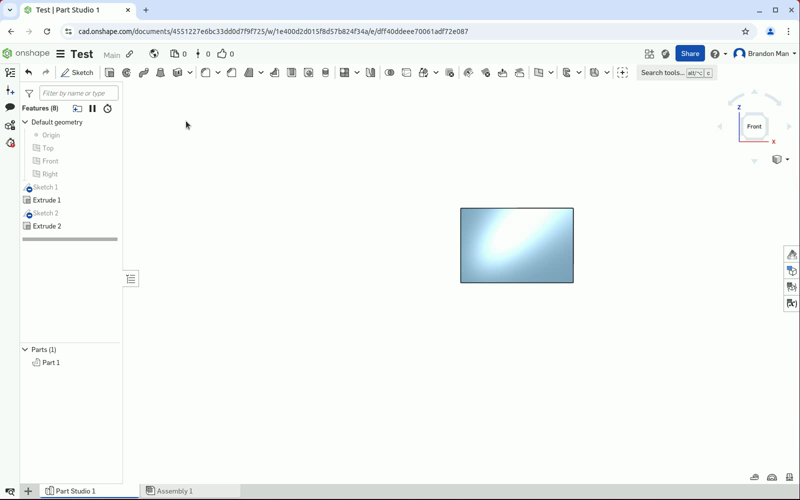
key(shift+h)
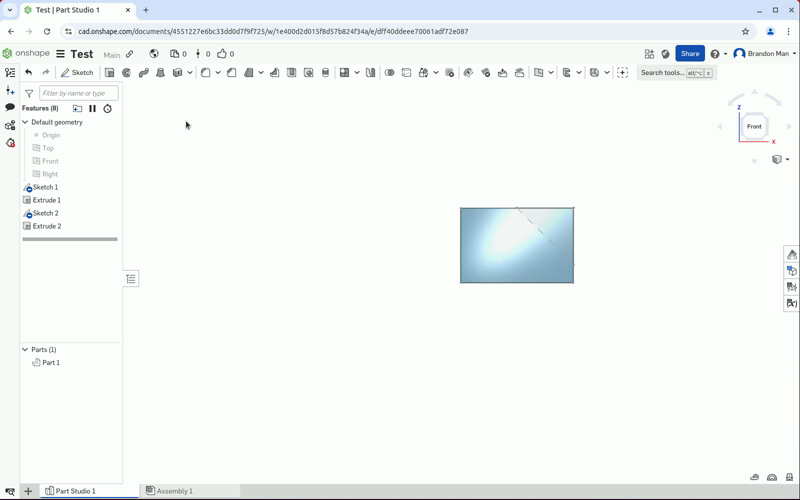
key(shift+7)
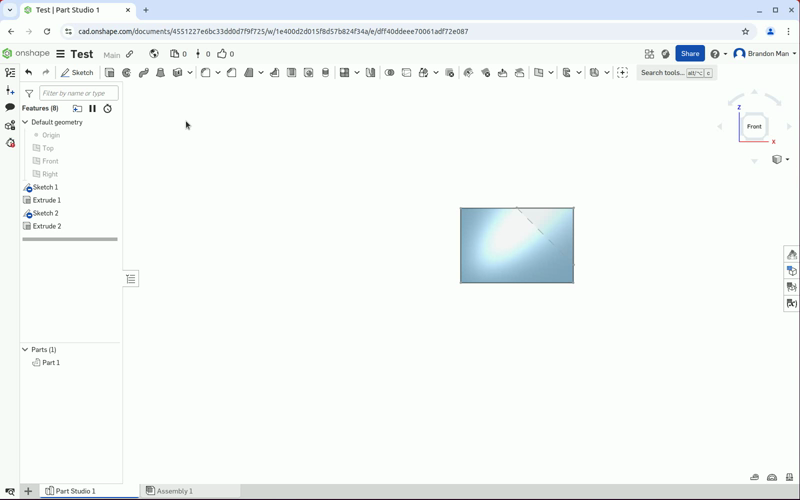
key(left, 2)
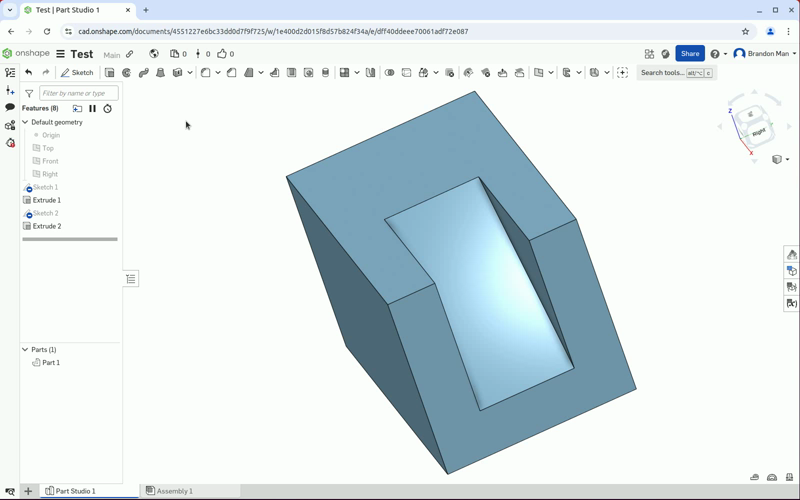
key(down, 2)
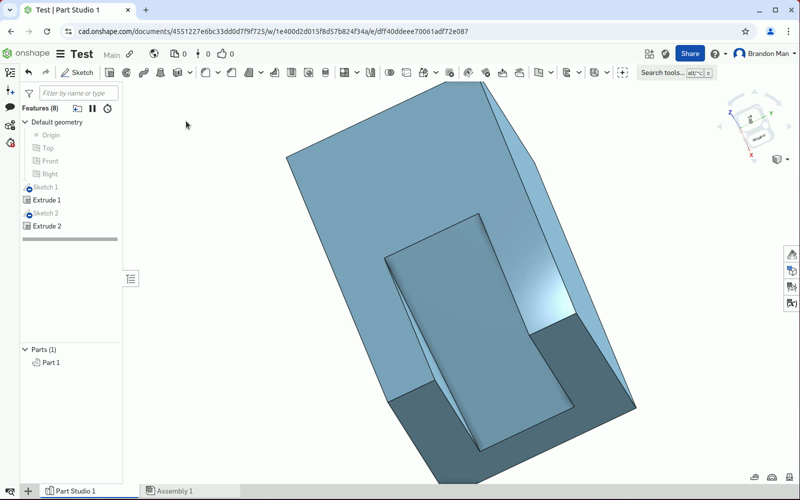
key(up, 2)
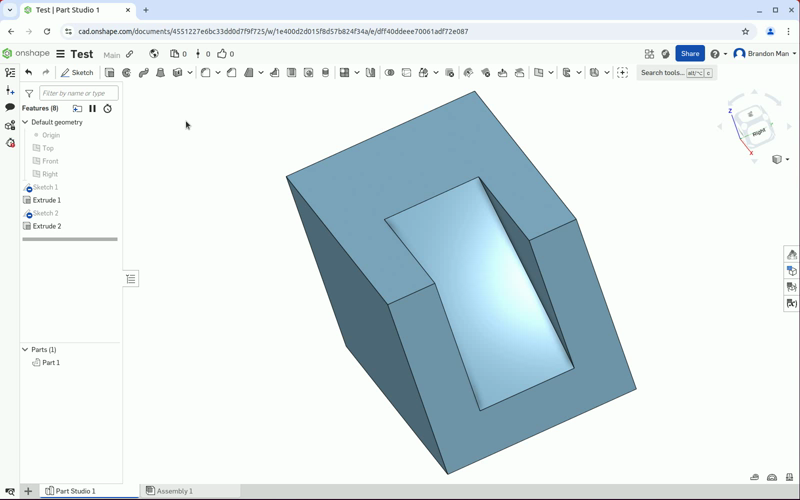
key(right, 2)
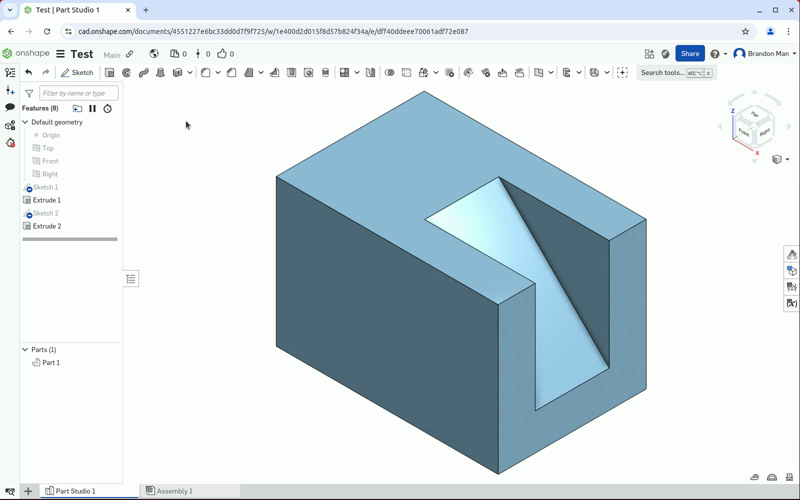
mouse_move(73, 189)
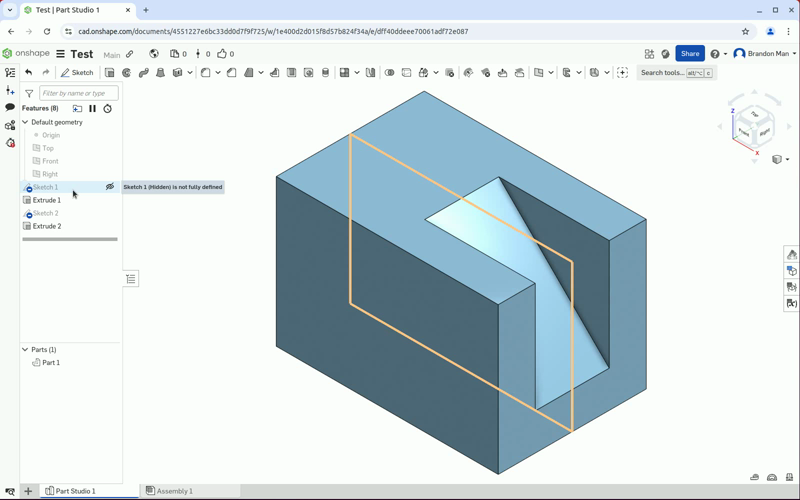
click(73, 189)